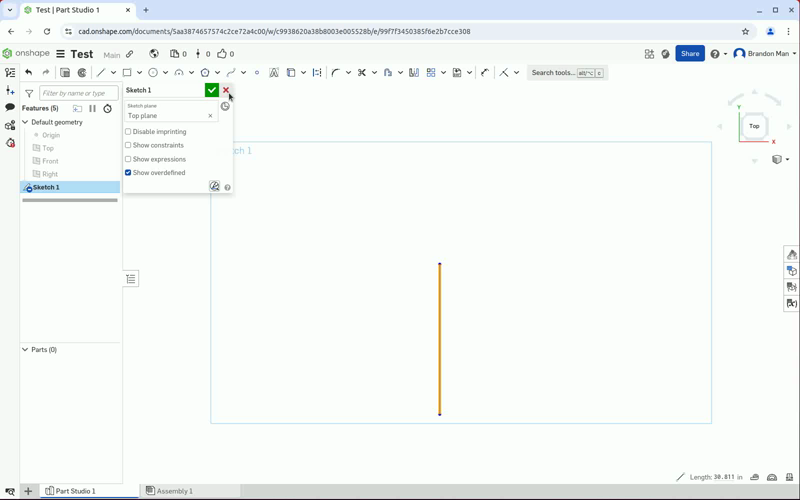
key(shift+h)
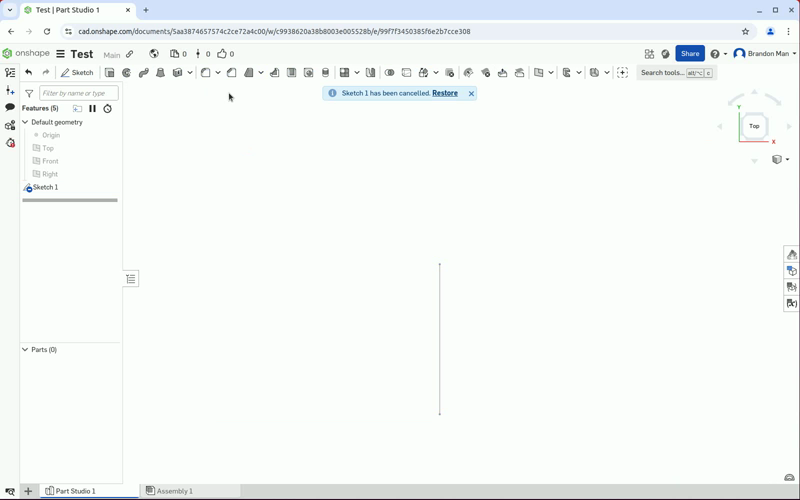
key(shift+s)
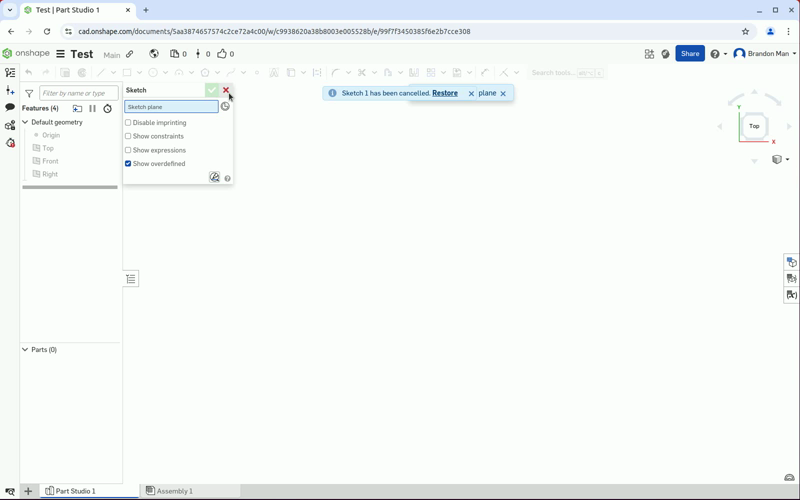
mouse_move(73, 150)
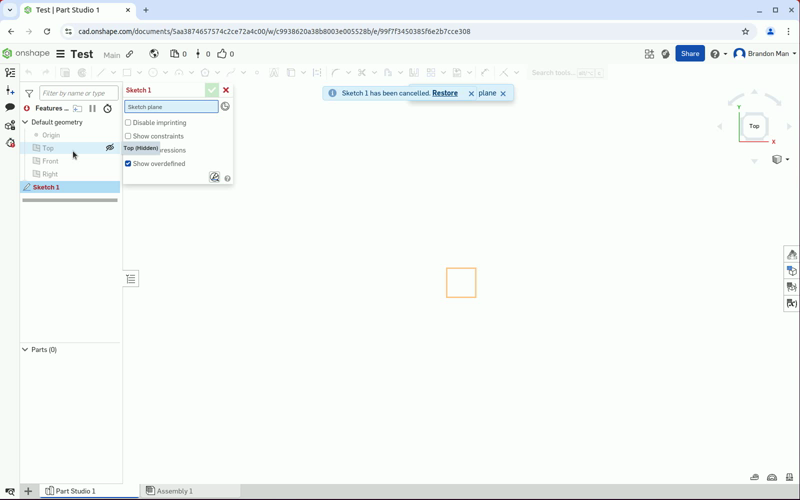
click(73, 150)
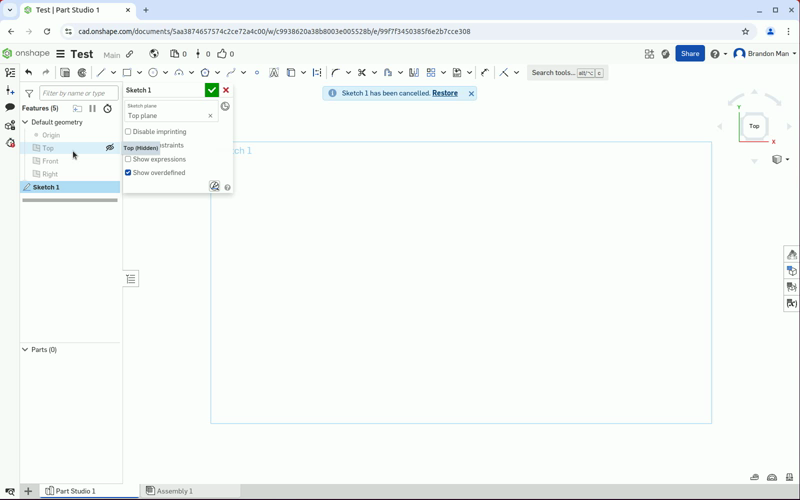
mouse_move(73, 352)
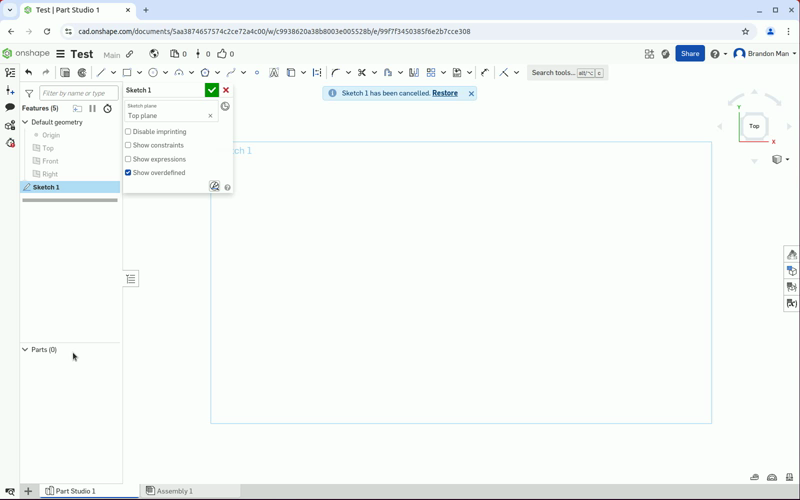
key(y)
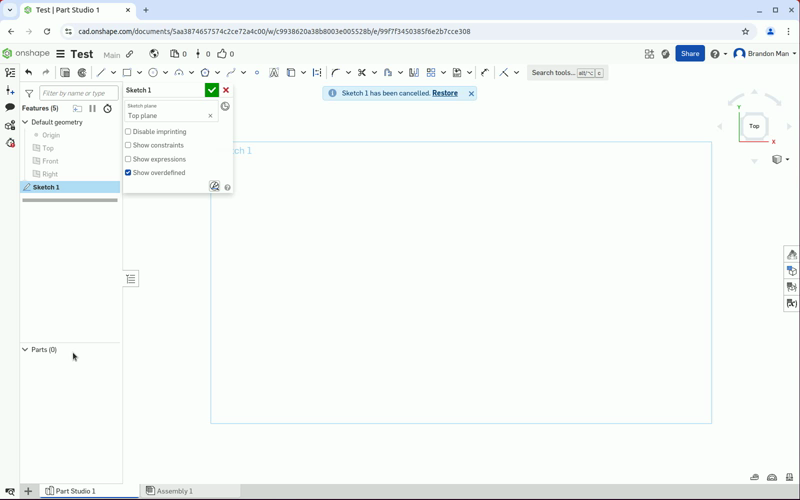
key(c)
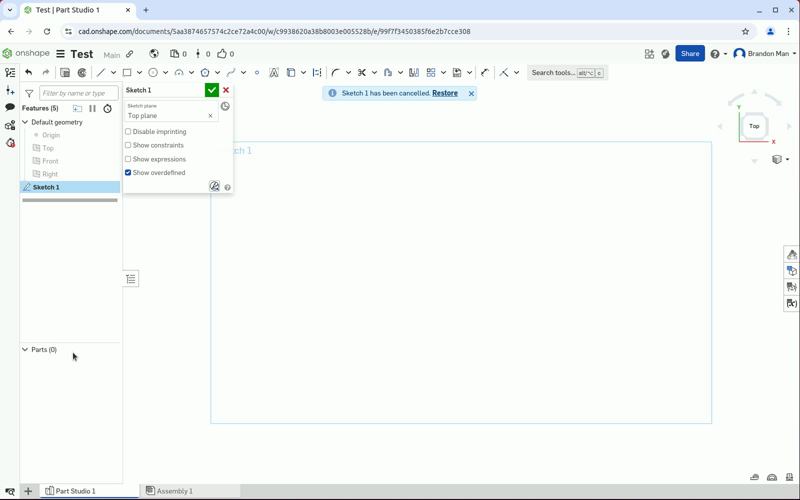
key_down(shift)
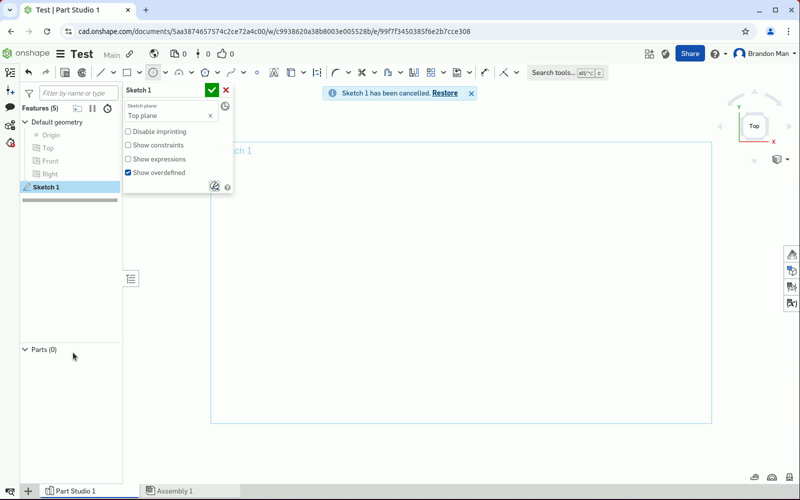
mouse_move(461, 282)
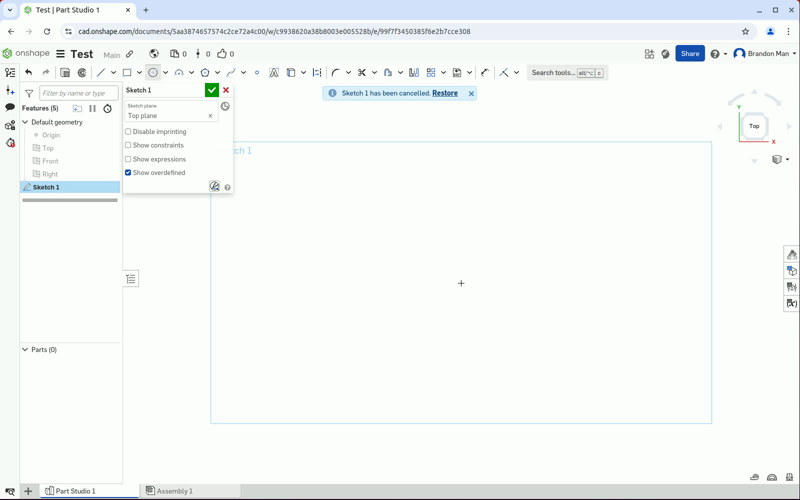
click(461, 282)
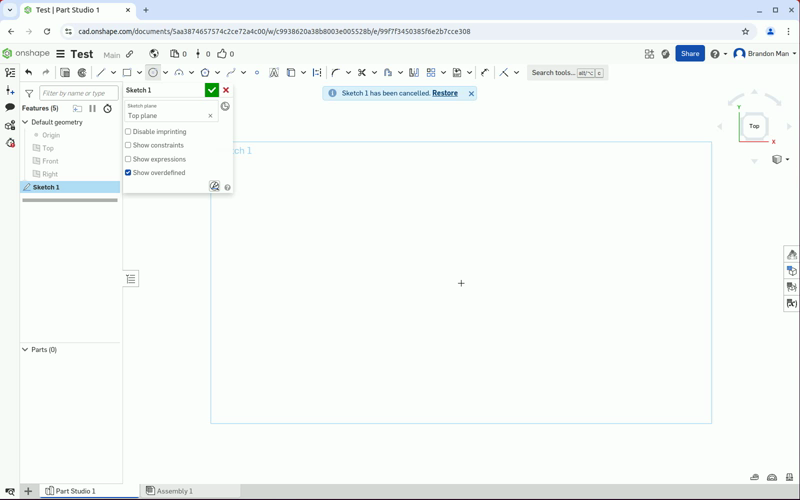
key_up(shift)
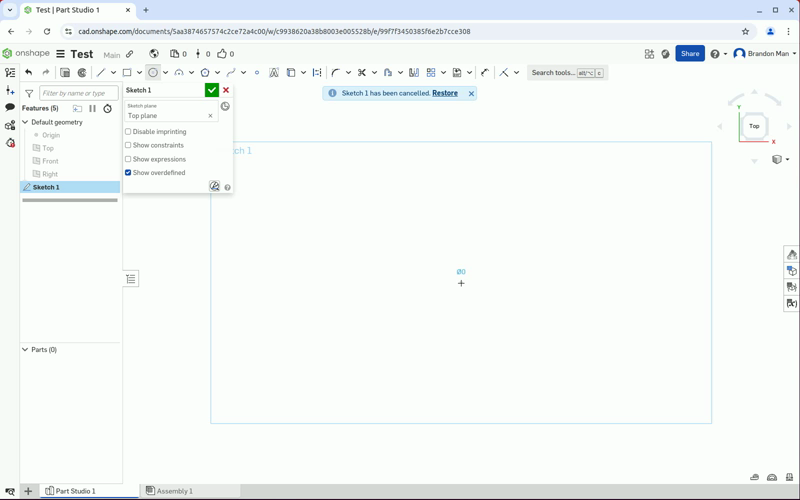
mouse_move(555, 282)
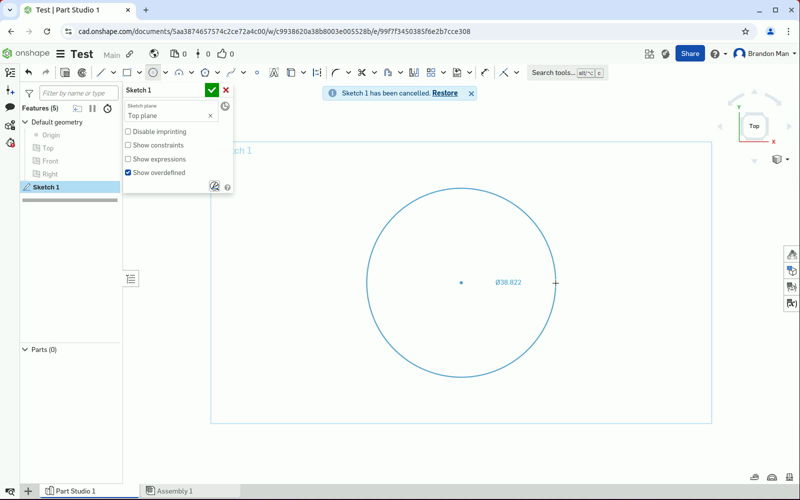
click(555, 282)
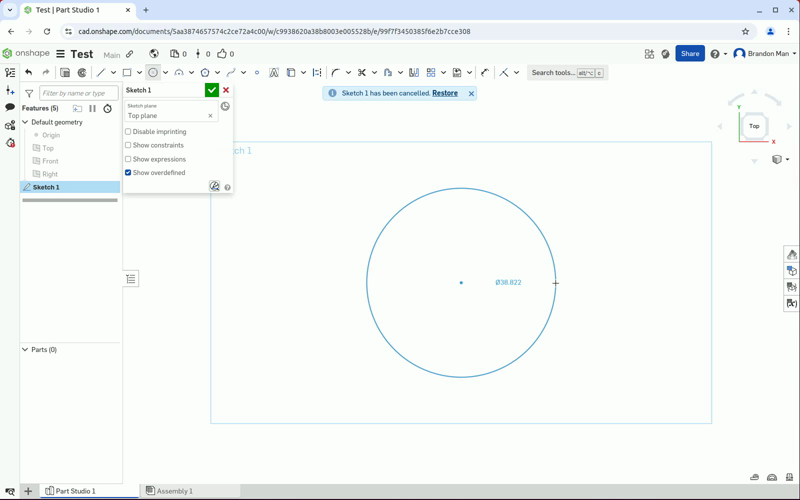
key(esc)
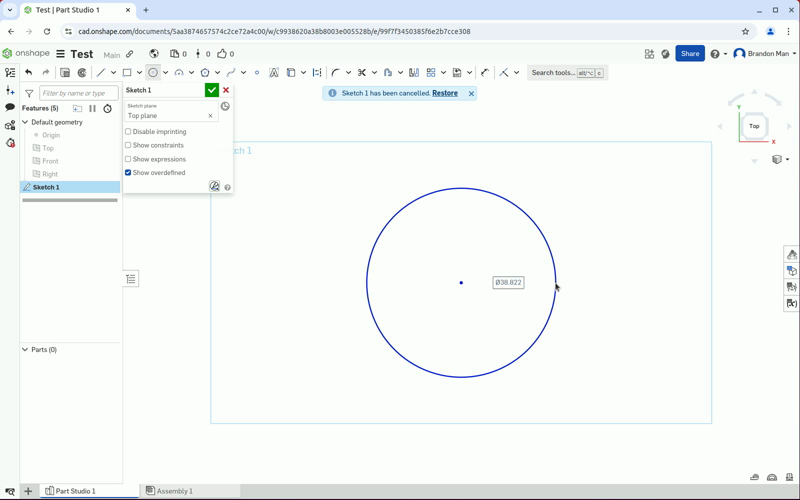
mouse_move(455, 239)
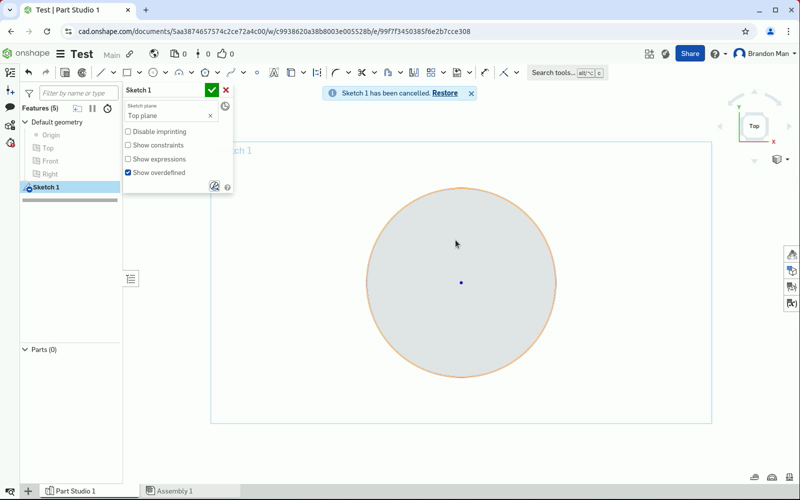
click(455, 239)
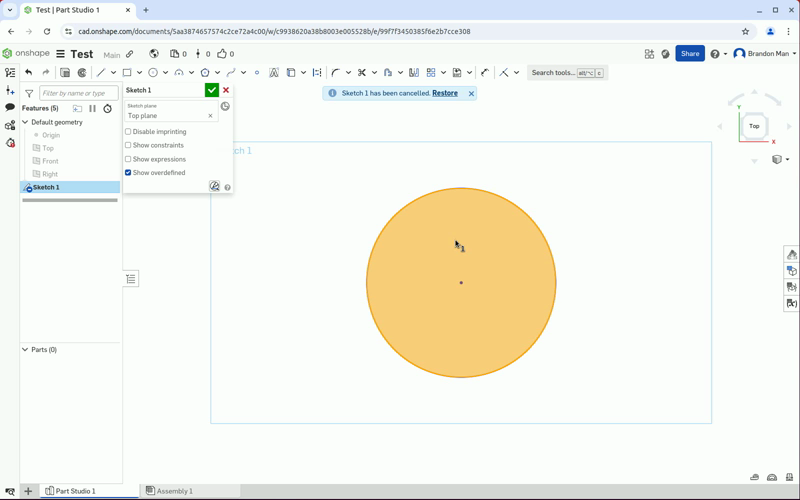
mouse_move(73, 352)
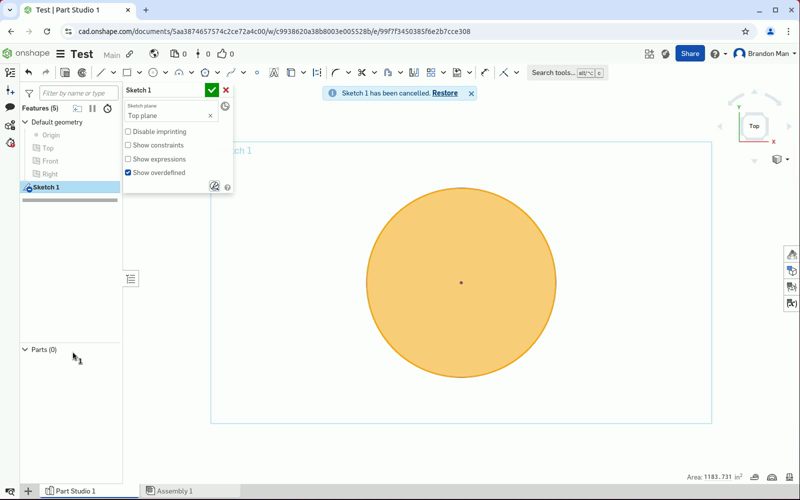
key(shift+y)
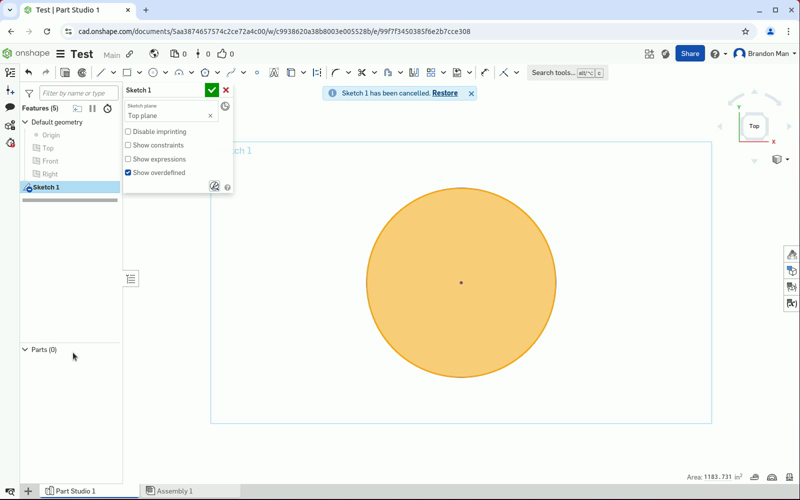
key(shift+e)
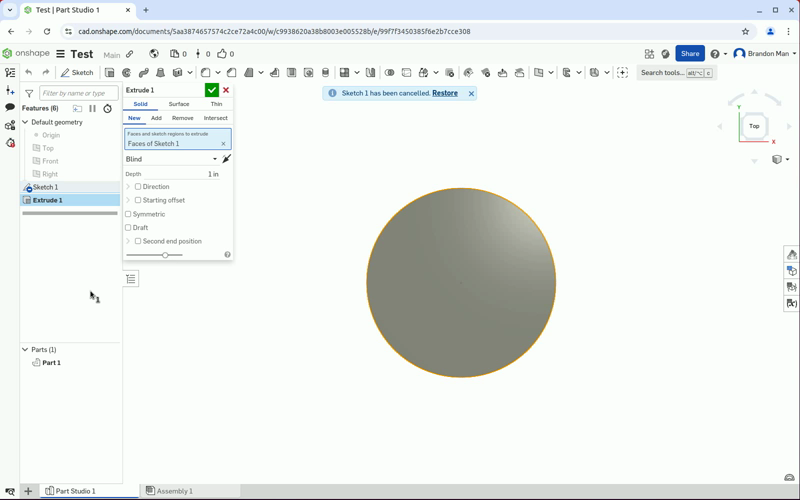
mouse_move(143, 106)
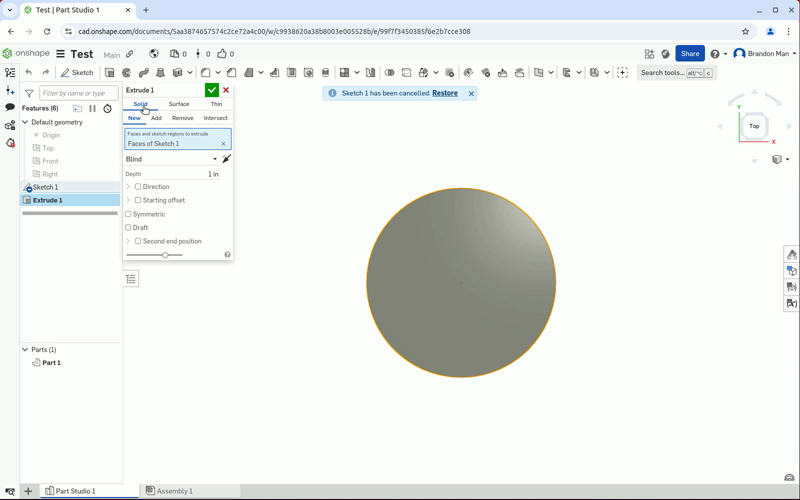
click(143, 106)
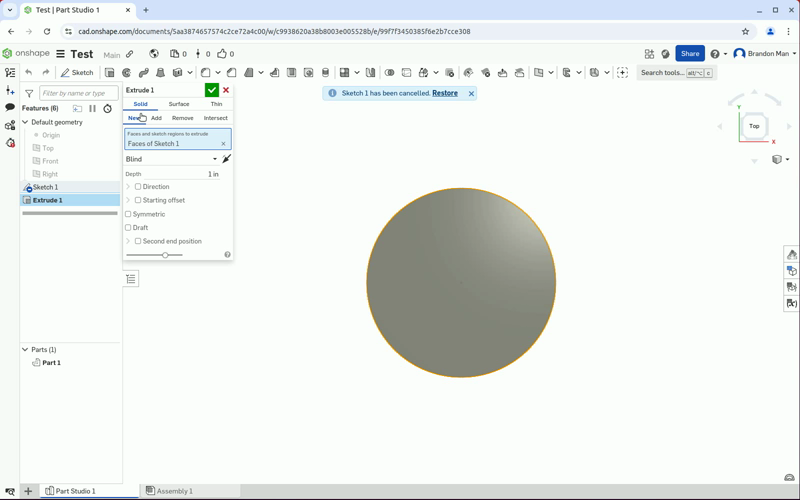
mouse_move(137, 120)
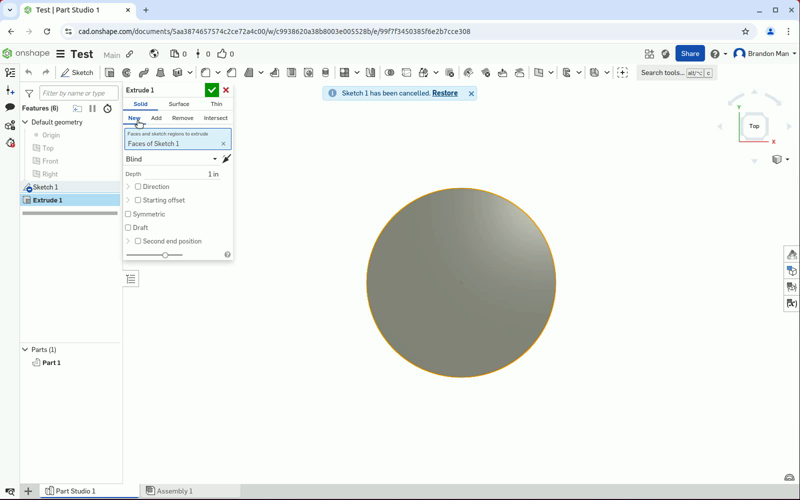
click(137, 120)
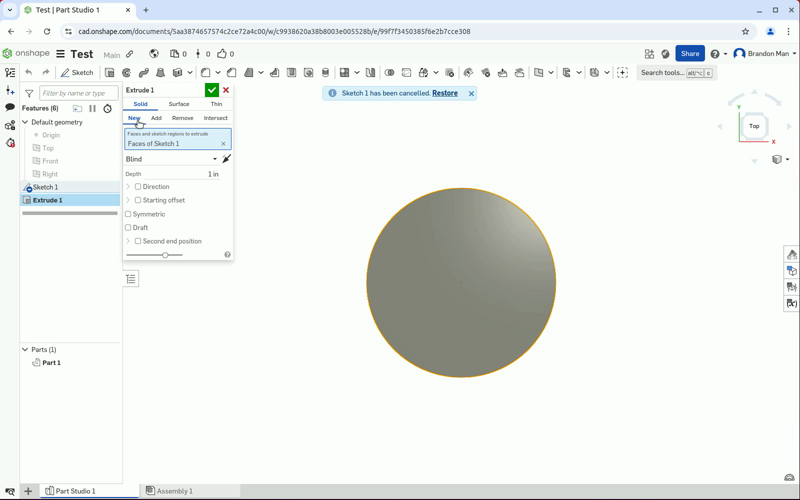
key(tab, 4)
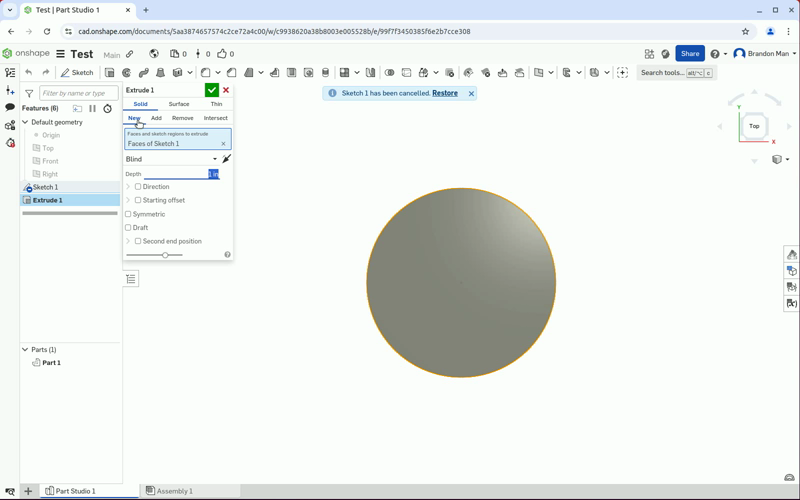
text(11.554)
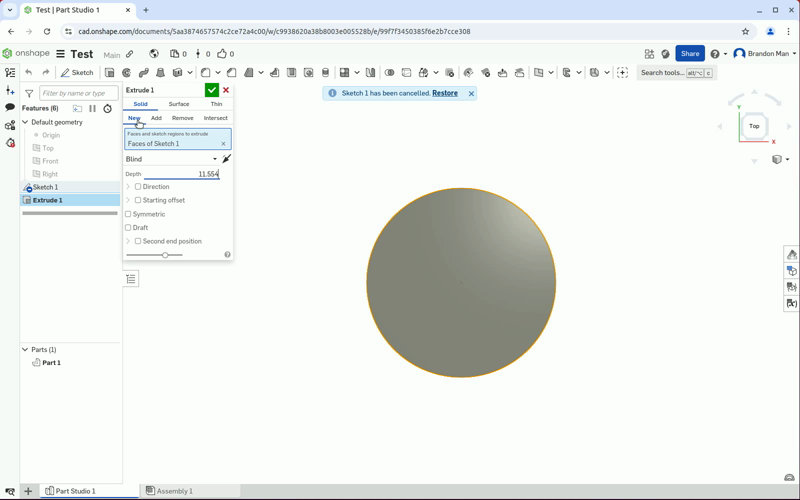
key(enter)
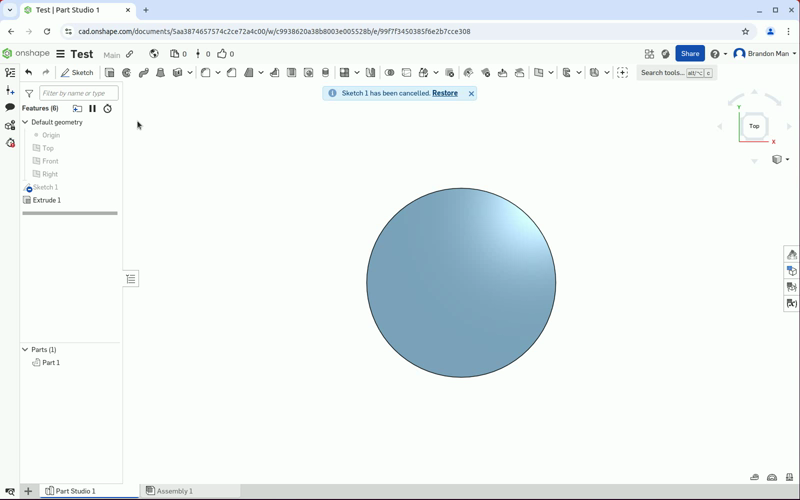
key(shift+h)
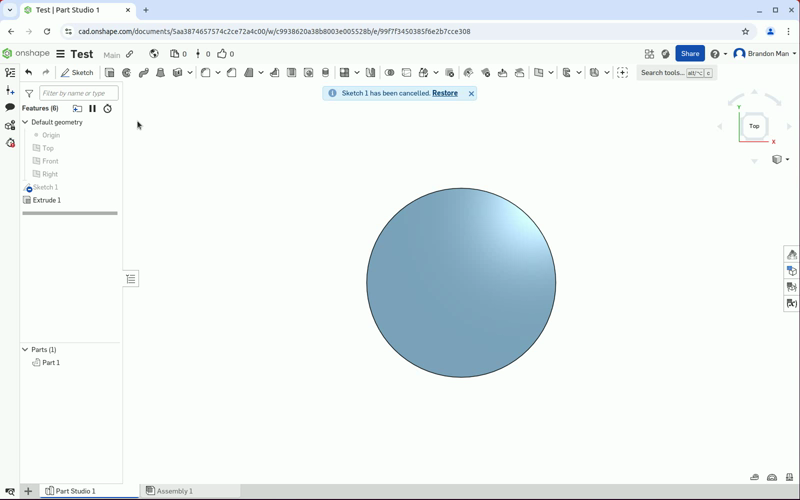
key(shift+h)
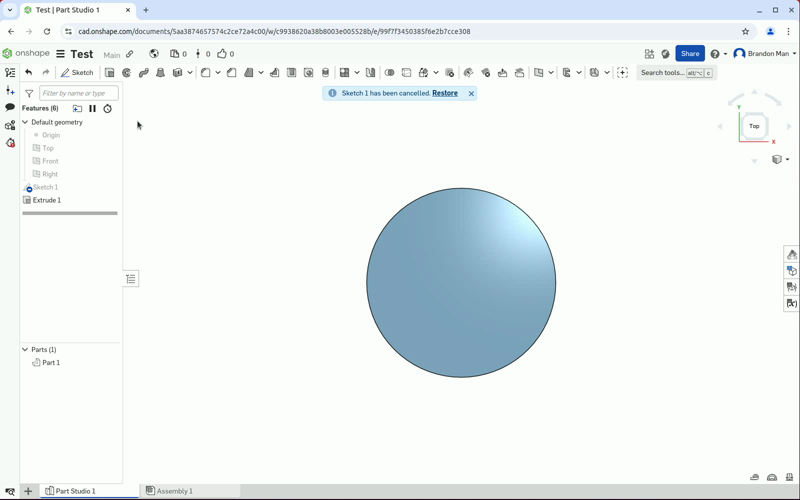
mouse_move(73, 189)
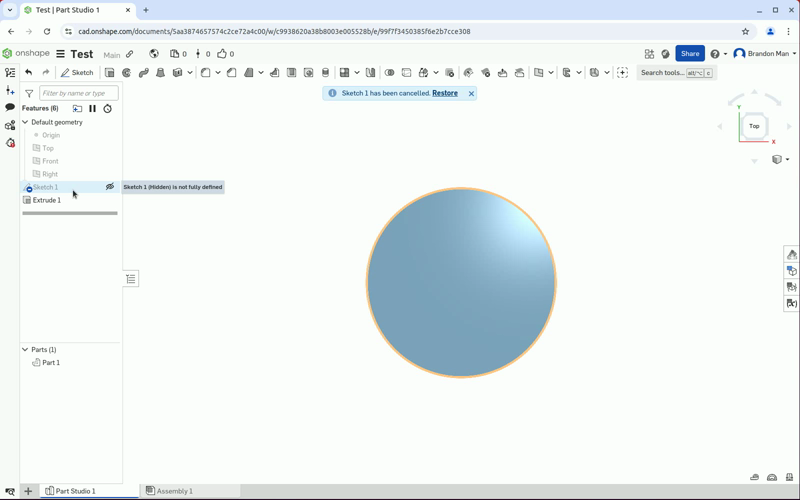
click(73, 189)
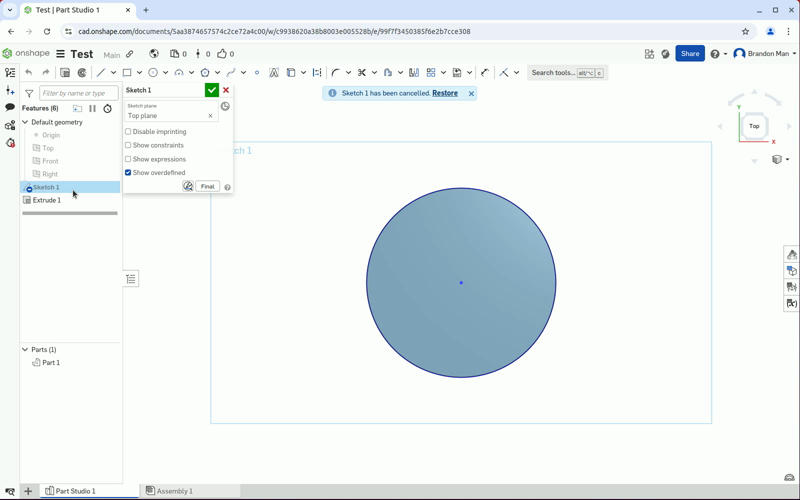
mouse_move(229, 92)
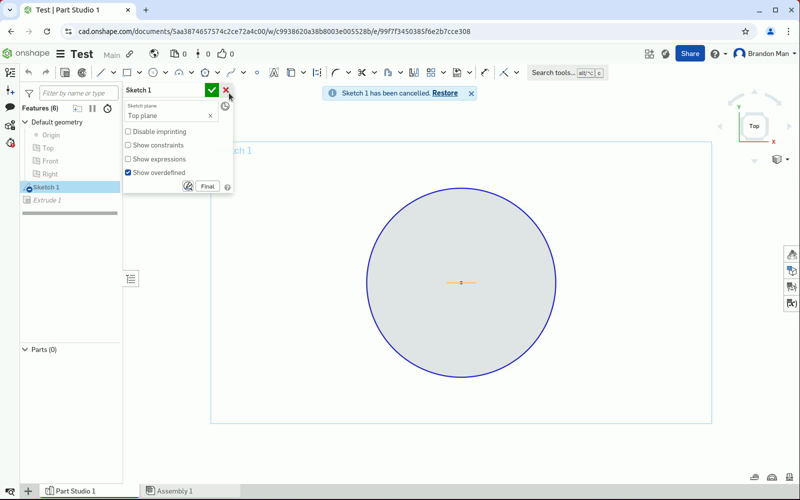
click(229, 92)
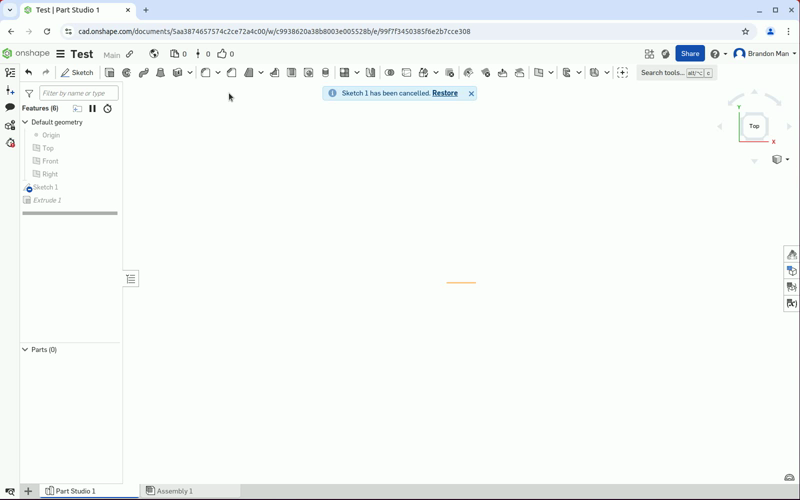
mouse_move(73, 352)
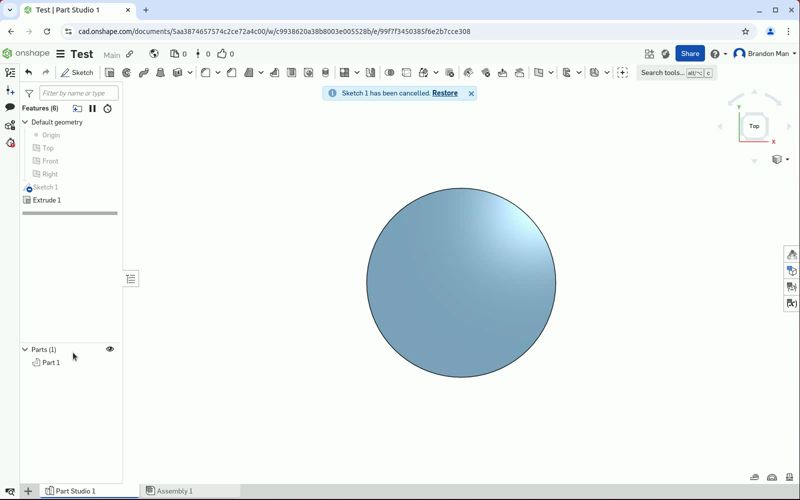
key(y)
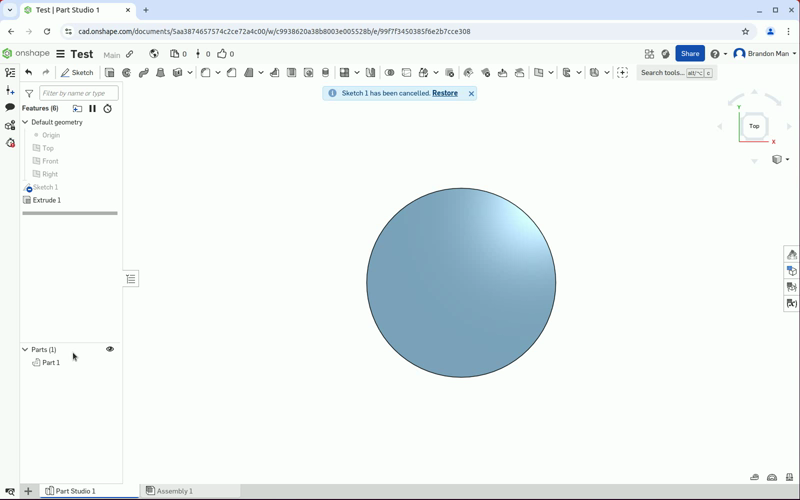
key(shift+p)
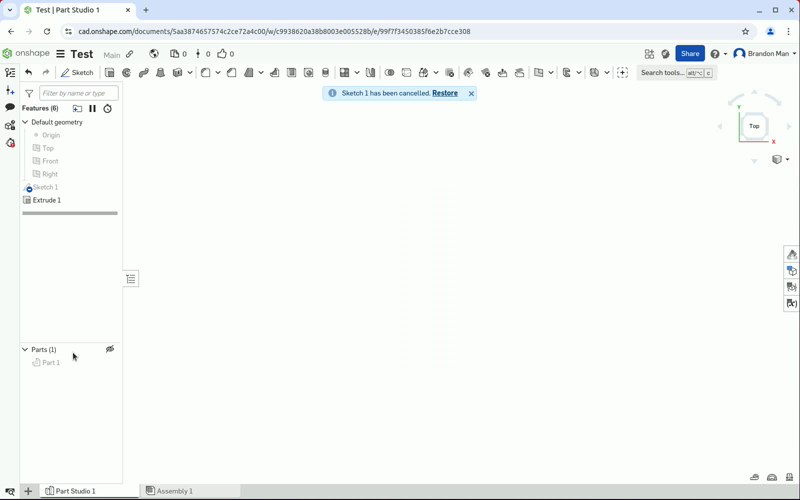
key(space)
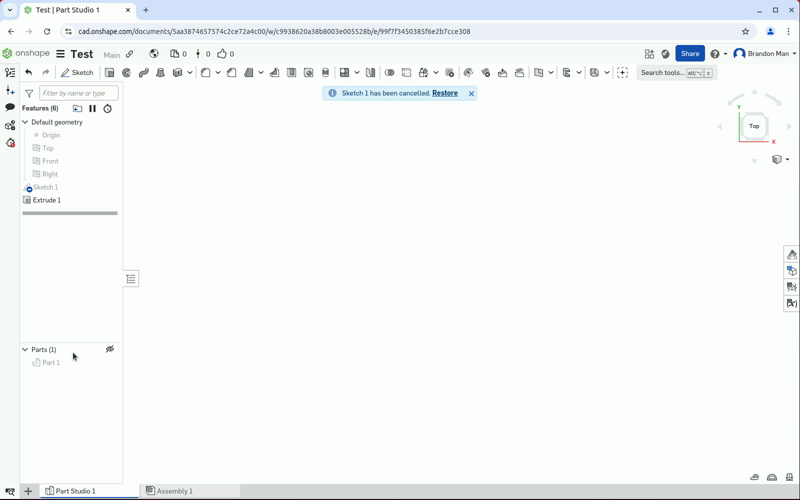
key_down(shift)
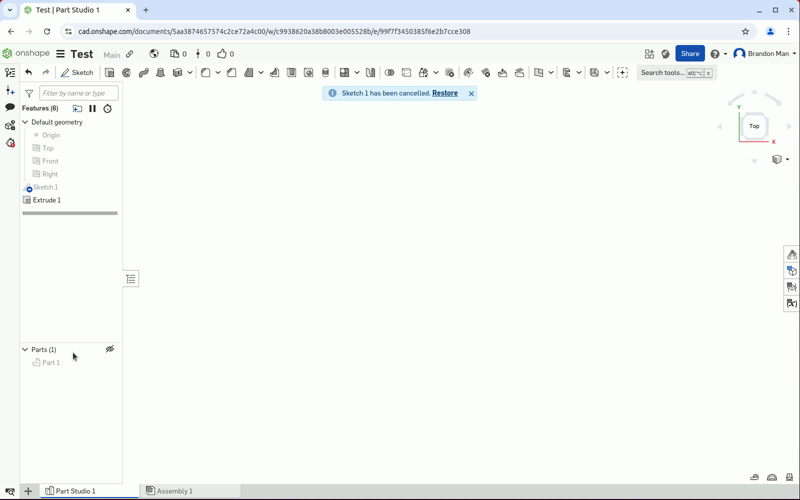
key(up)
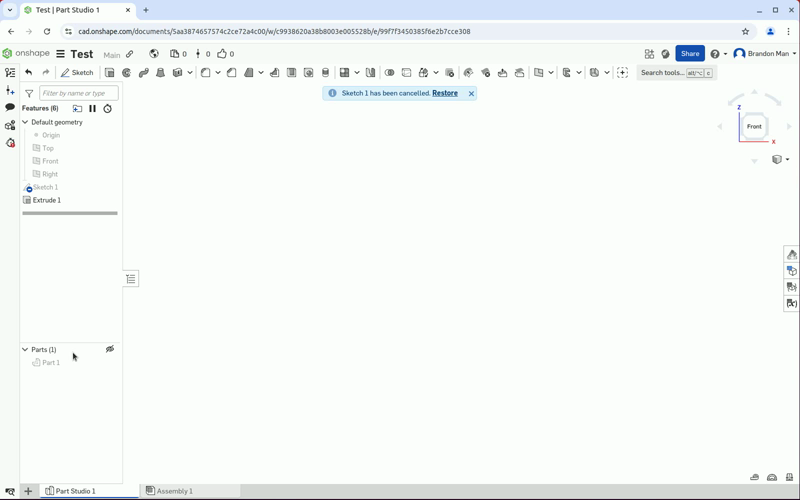
key_up(shift)
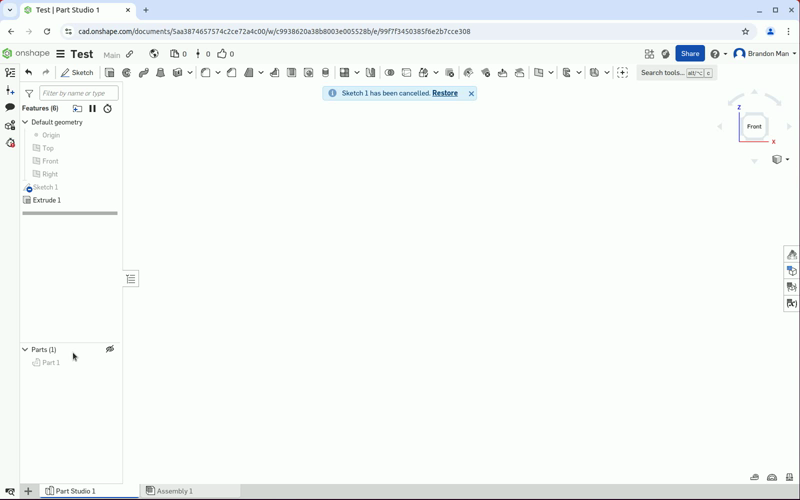
key(space)
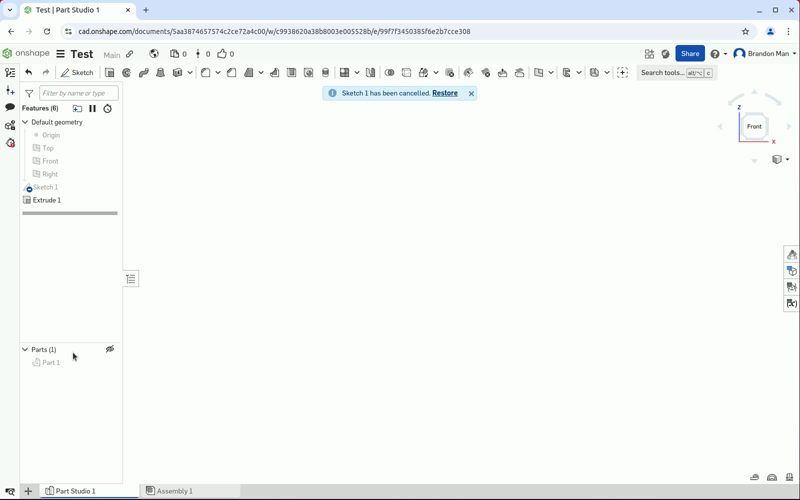
key_down(shift)
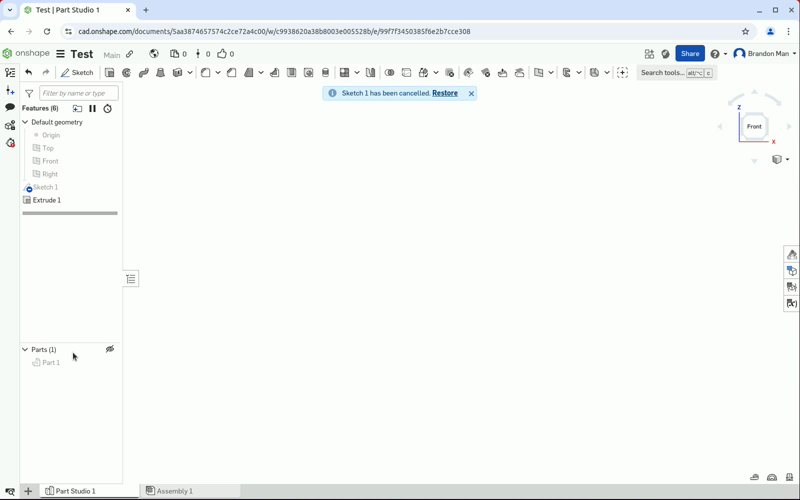
key(left)
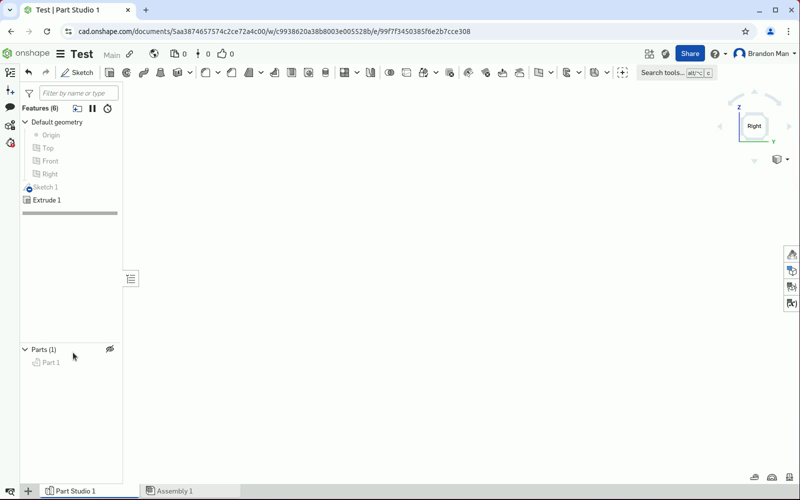
key_up(shift)
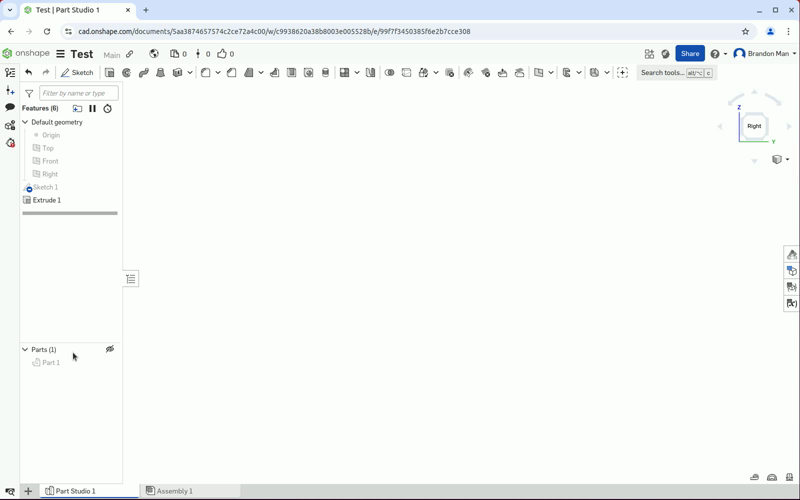
mouse_move(73, 352)
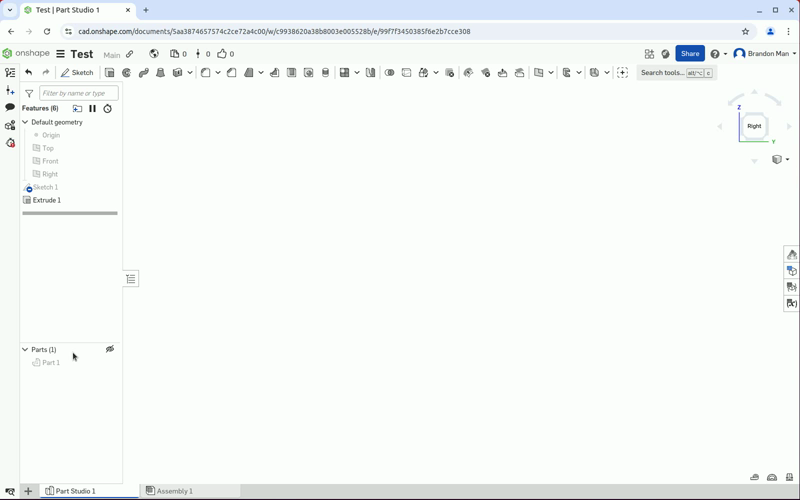
key(shift+y)
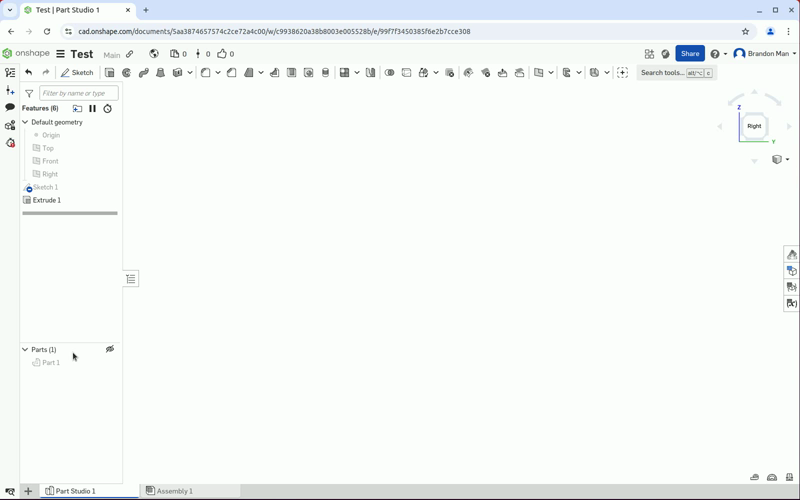
key(shift+s)
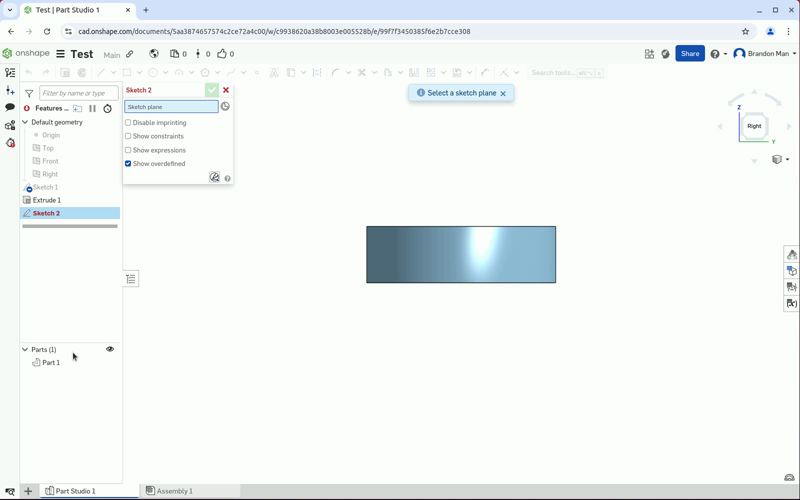
mouse_move(73, 176)
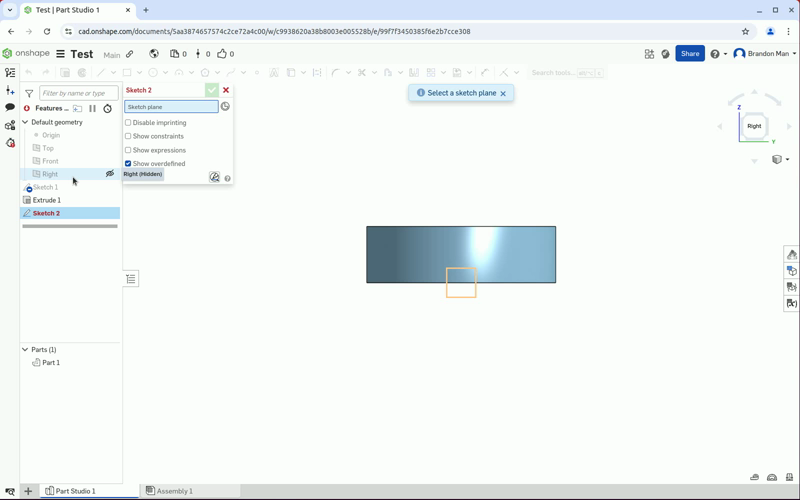
click(73, 176)
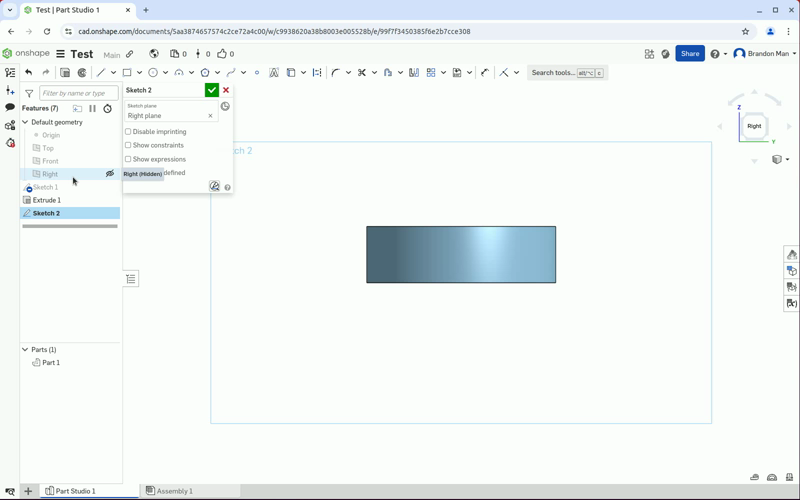
mouse_move(73, 352)
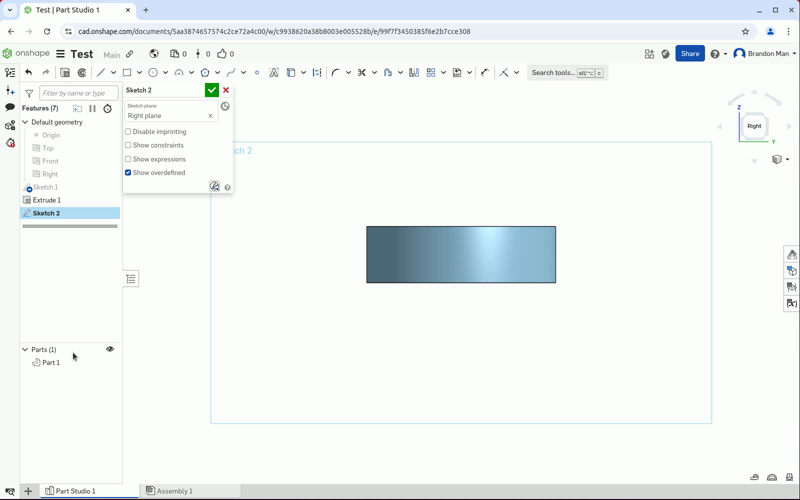
key(y)
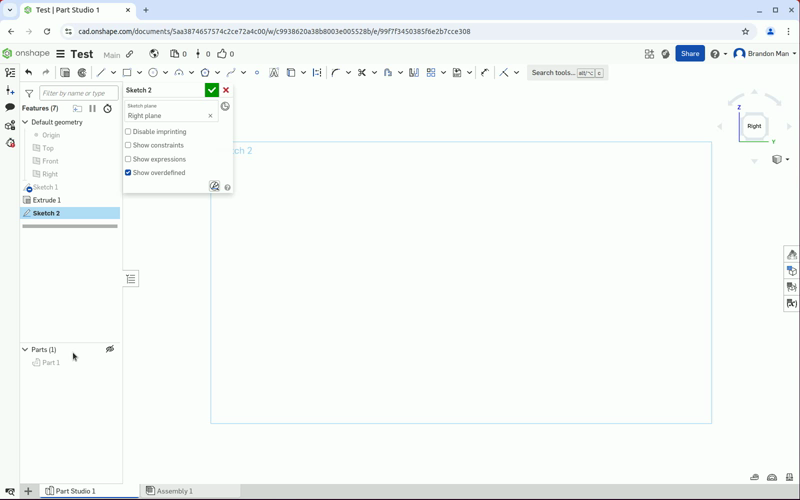
key(c)
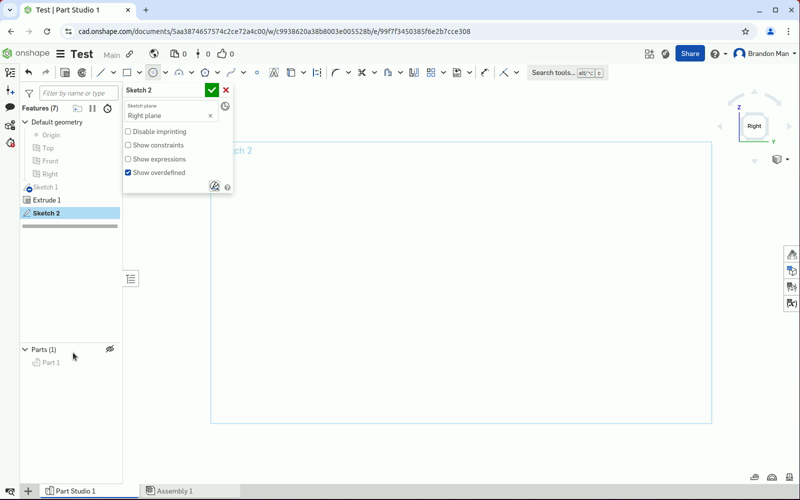
key_down(shift)
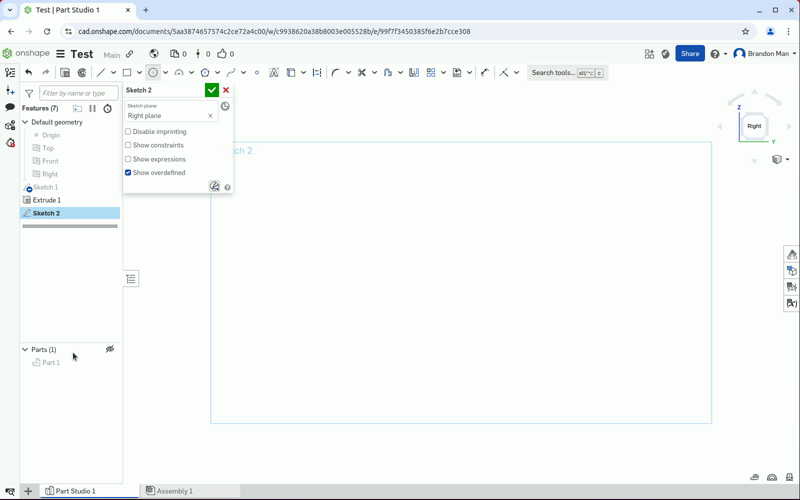
mouse_move(461, 226)
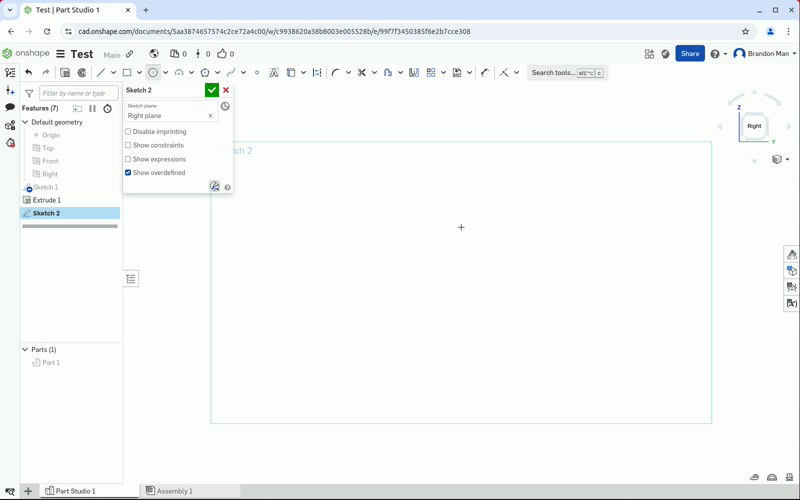
click(461, 226)
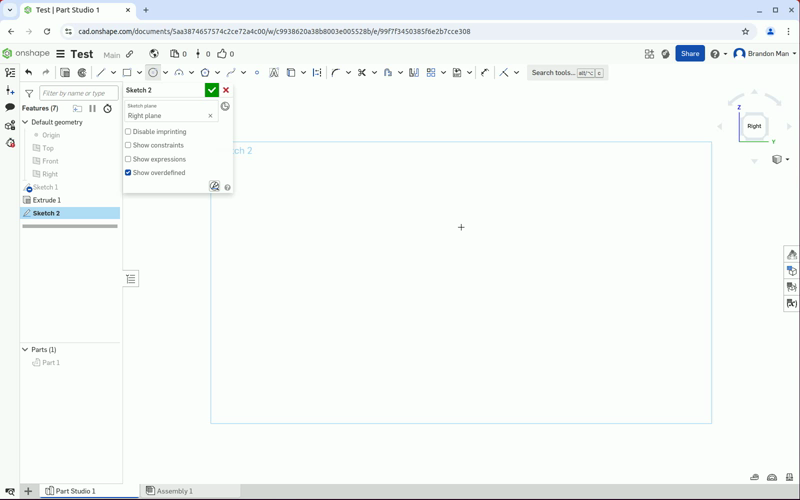
key_up(shift)
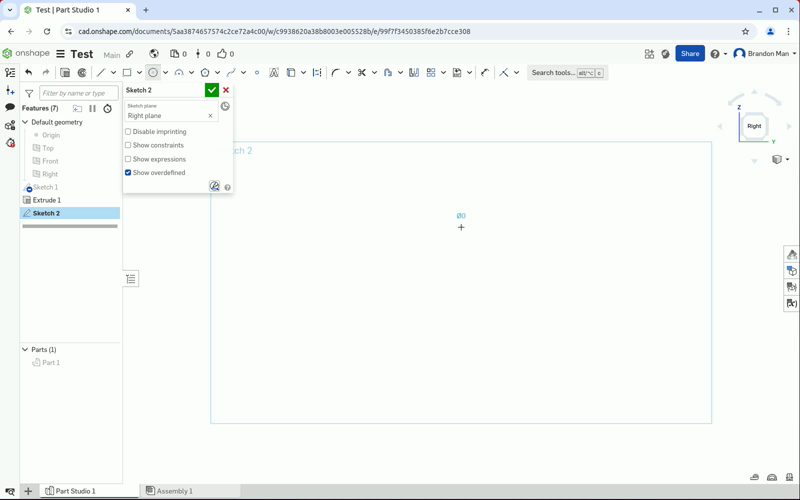
mouse_move(518, 226)
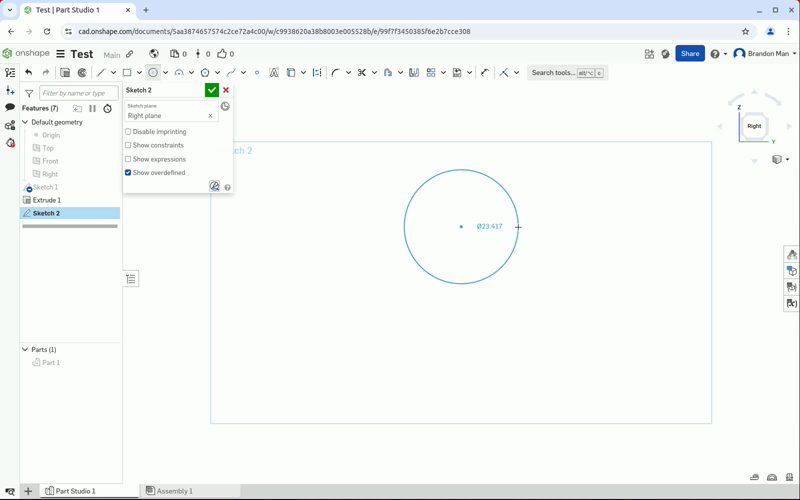
click(518, 226)
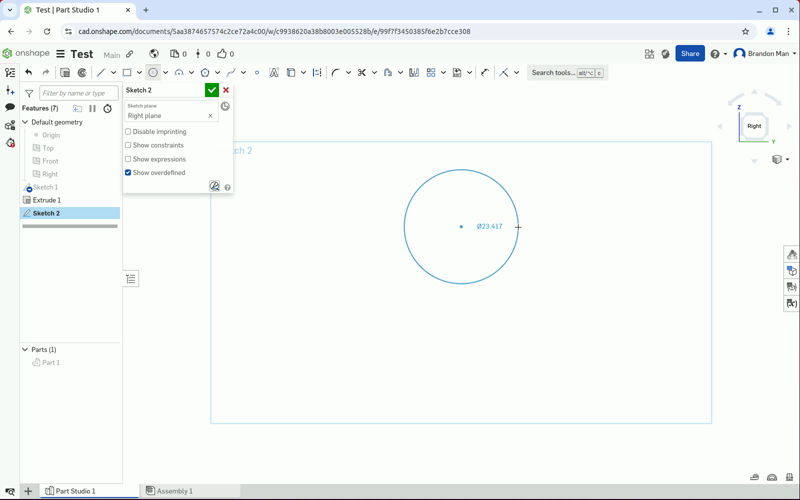
key(esc)
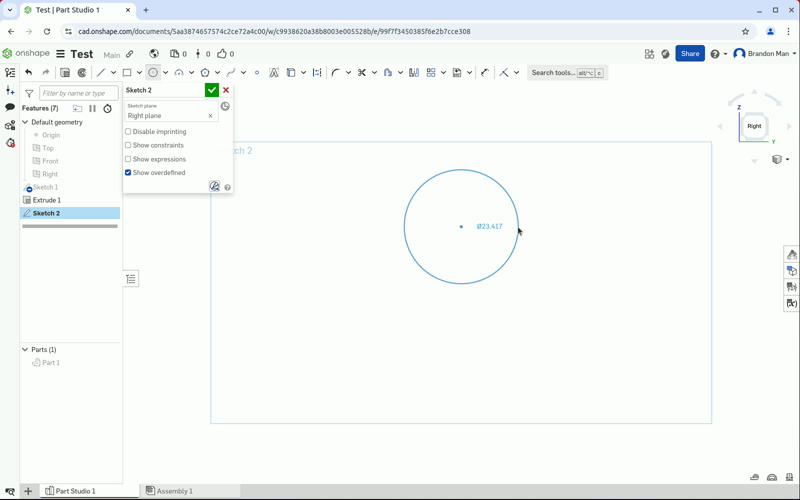
key(c)
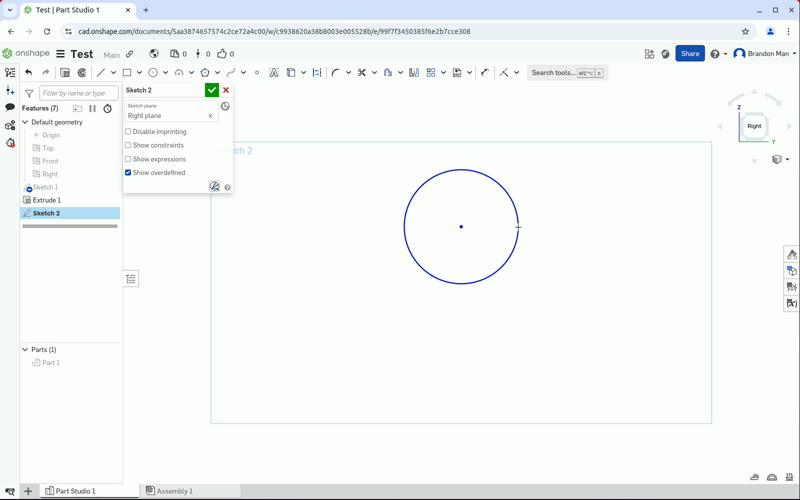
key_down(shift)
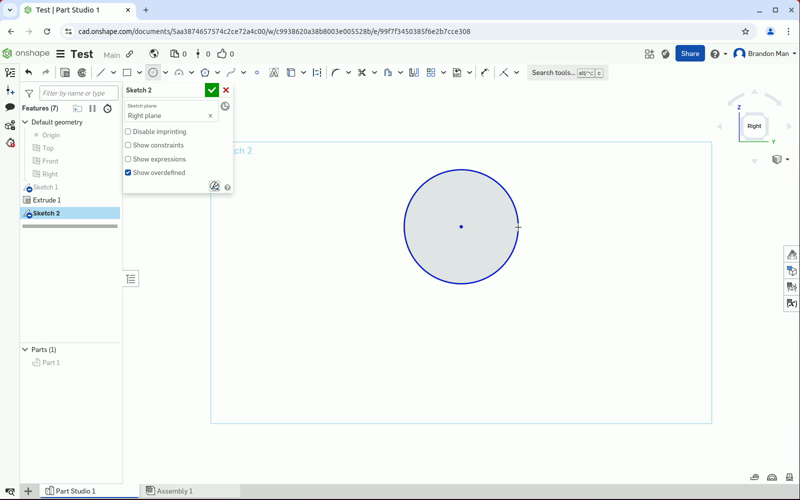
mouse_move(461, 198)
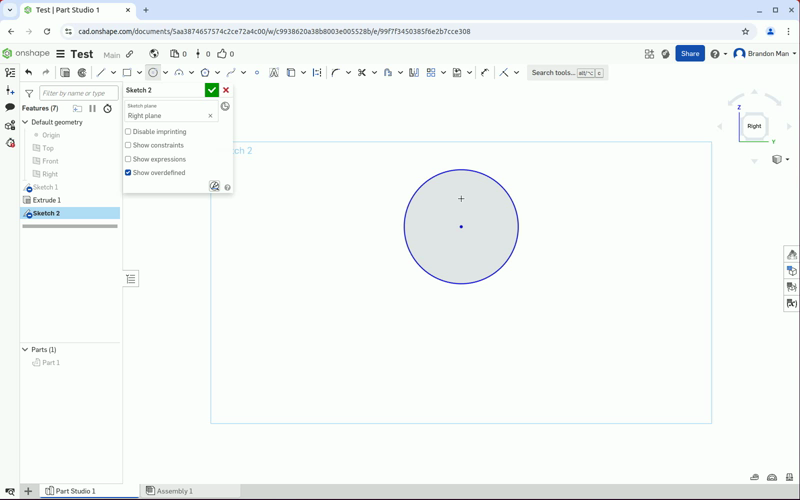
click(461, 198)
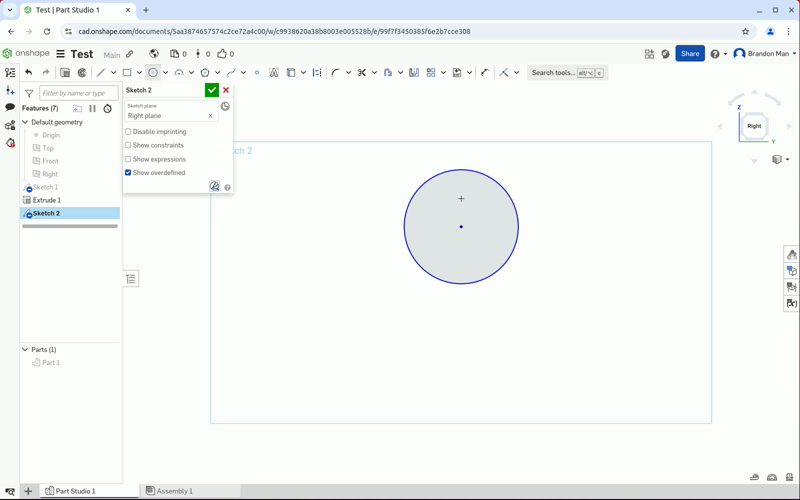
key_up(shift)
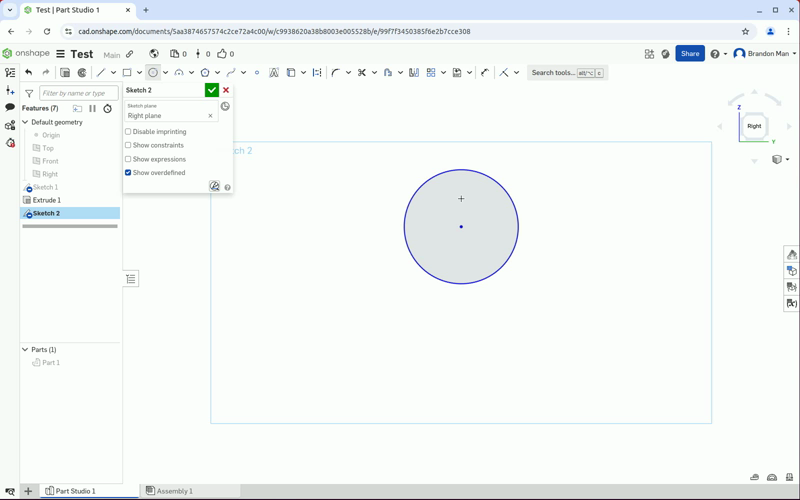
mouse_move(470, 198)
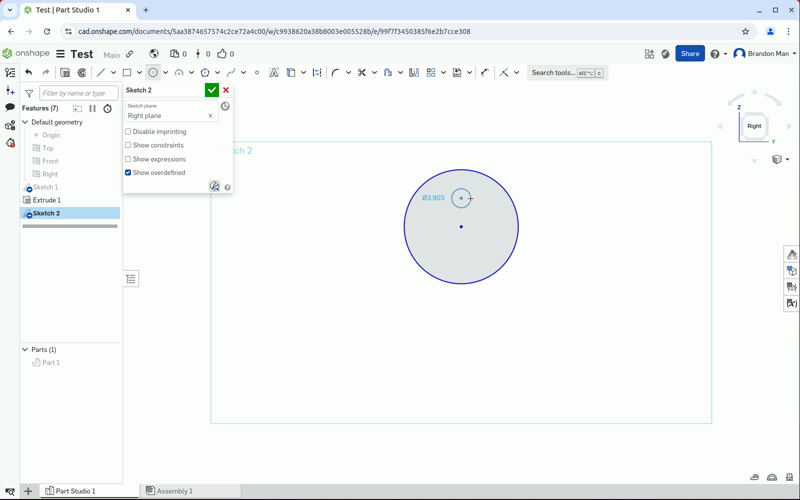
click(470, 198)
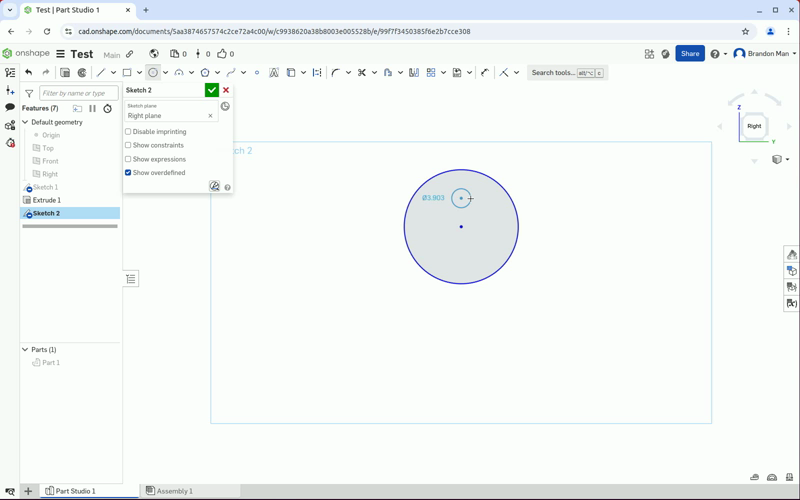
key(esc)
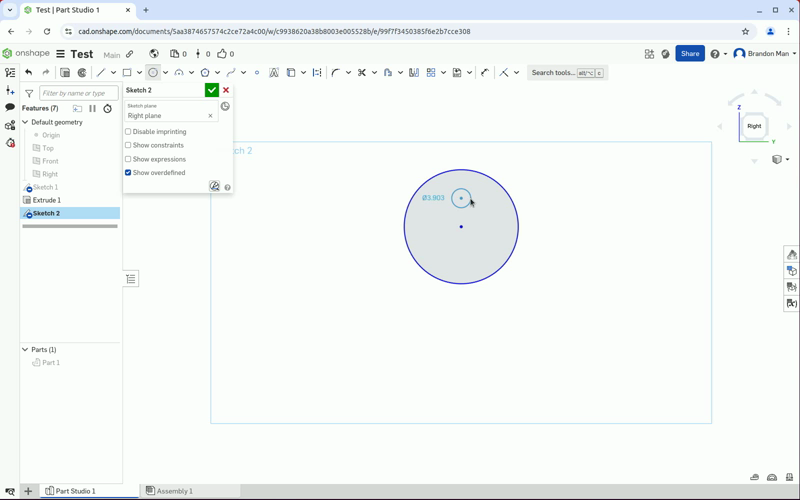
mouse_move(479, 234)
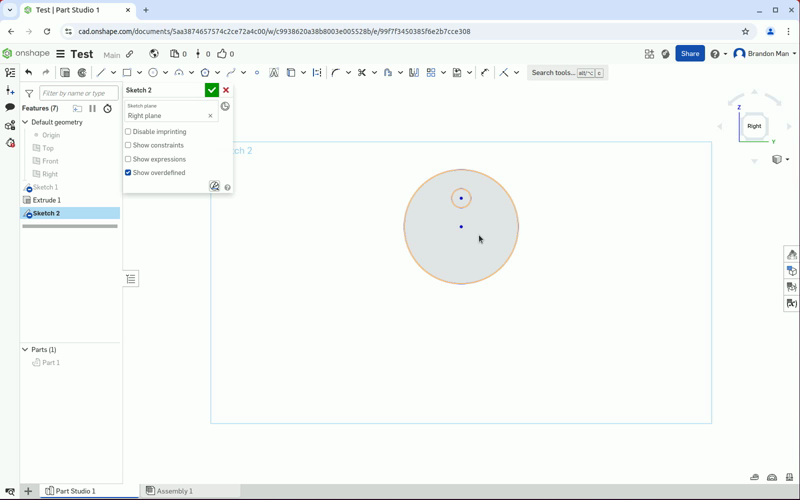
click(479, 234)
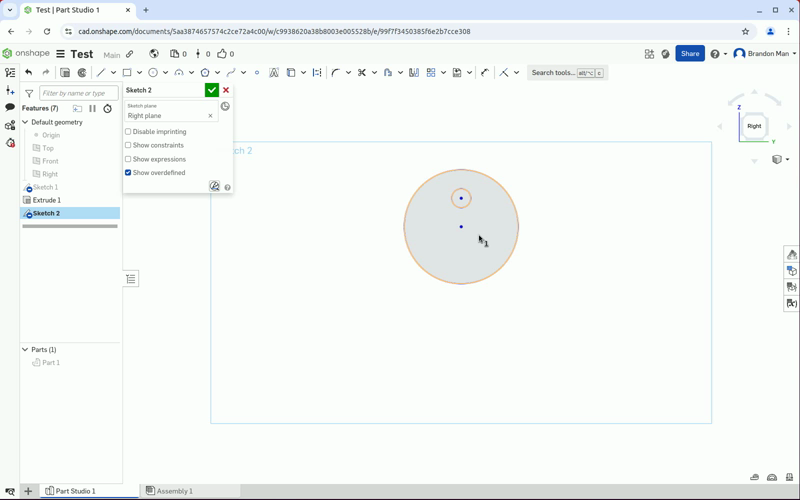
mouse_move(73, 352)
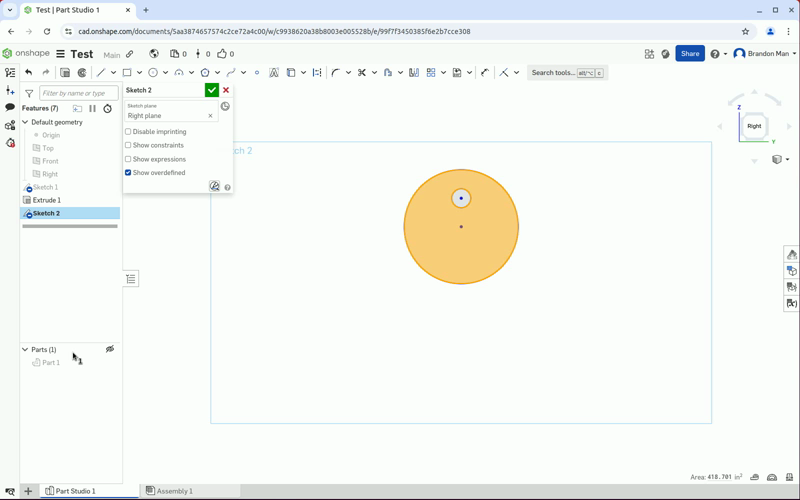
key(shift+y)
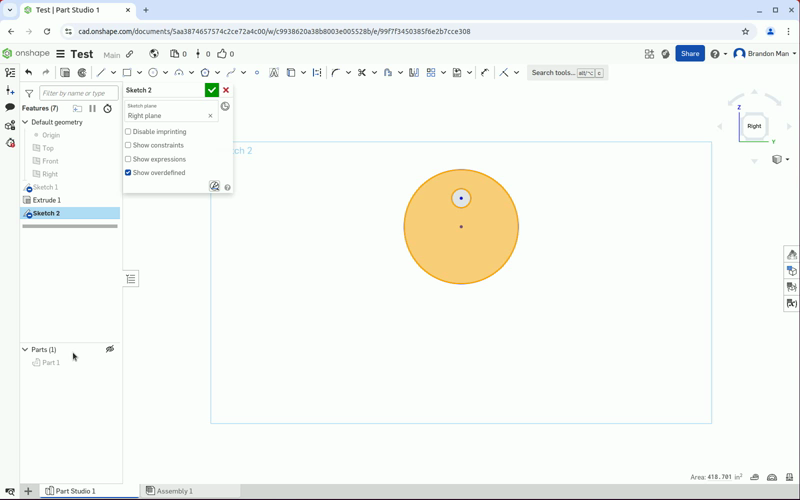
key(shift+e)
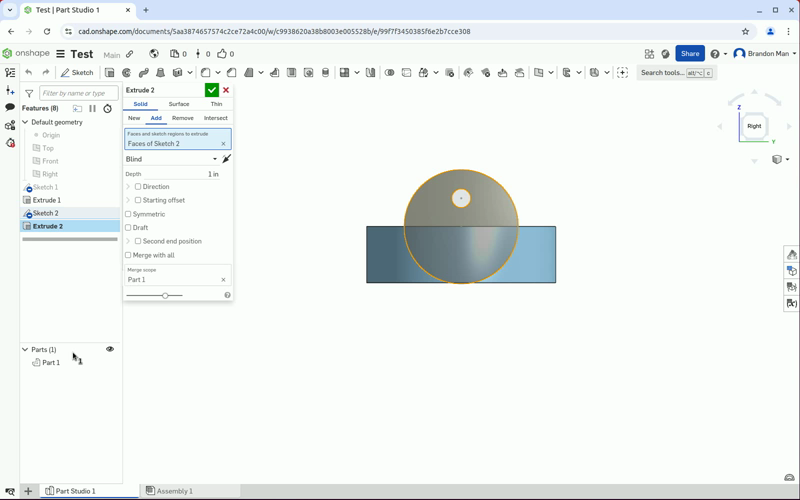
mouse_move(143, 106)
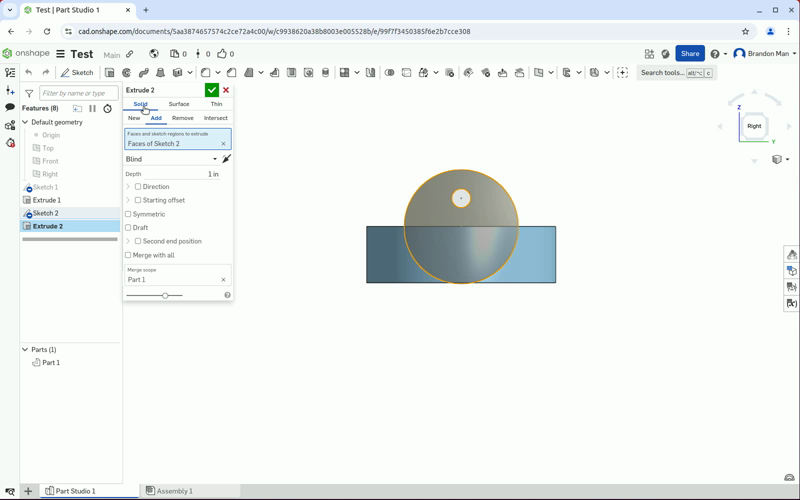
click(143, 106)
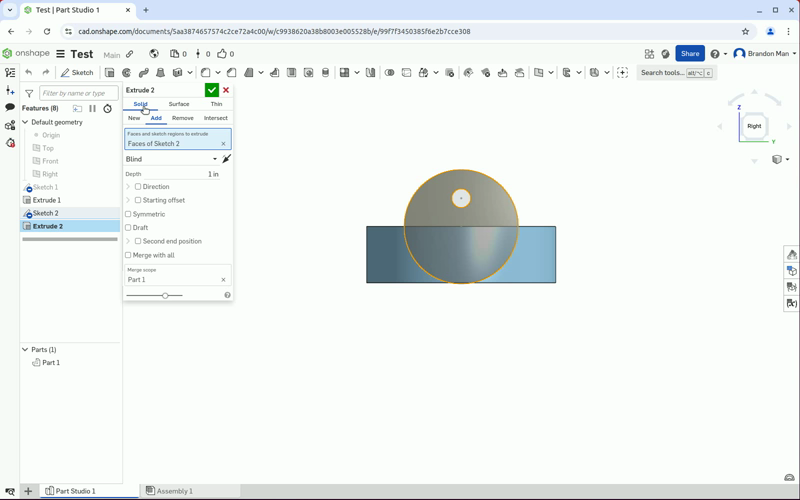
mouse_move(137, 120)
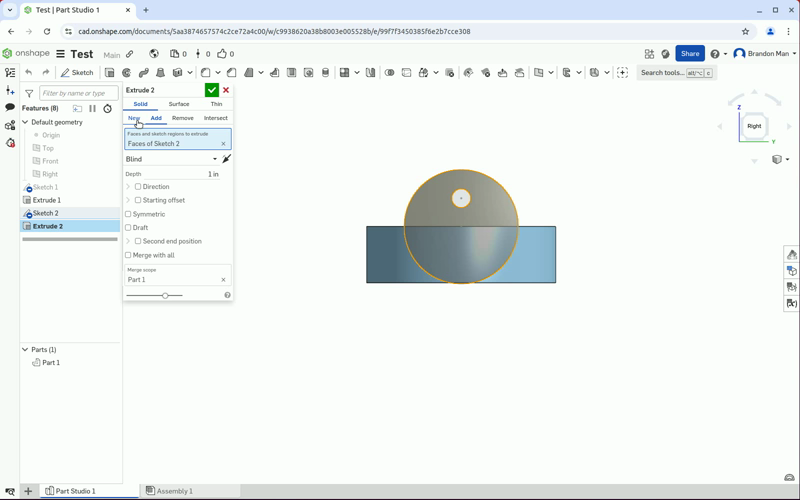
click(137, 120)
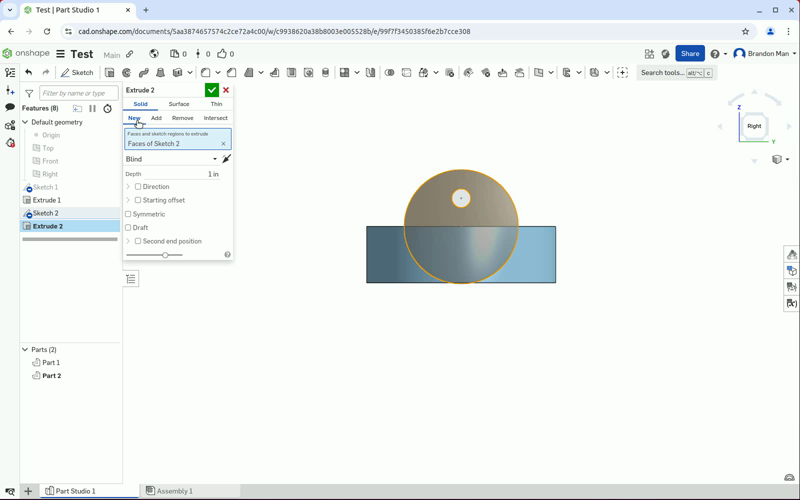
key(tab, 4)
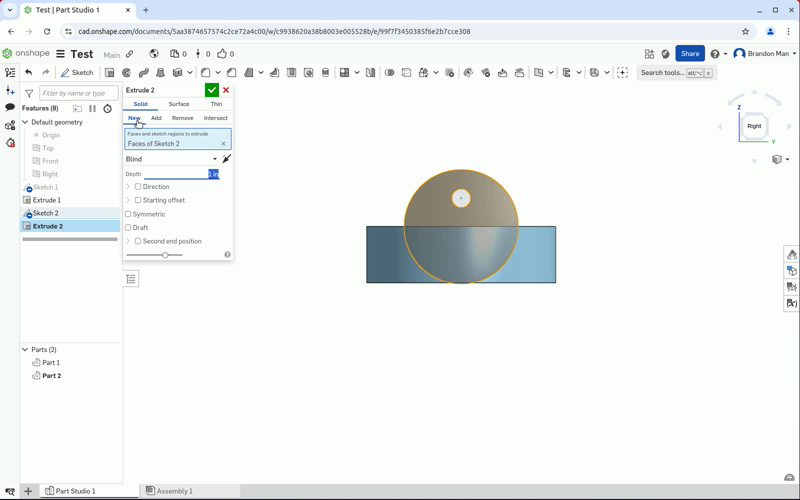
text(9.628)
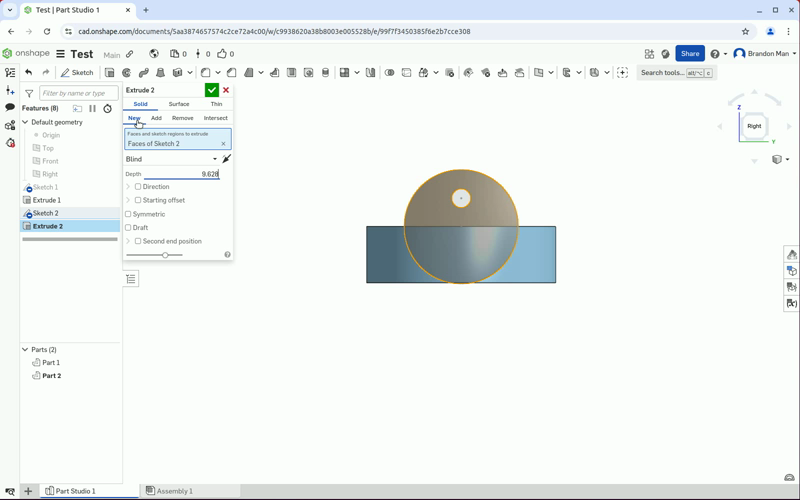
key(tab, 3)
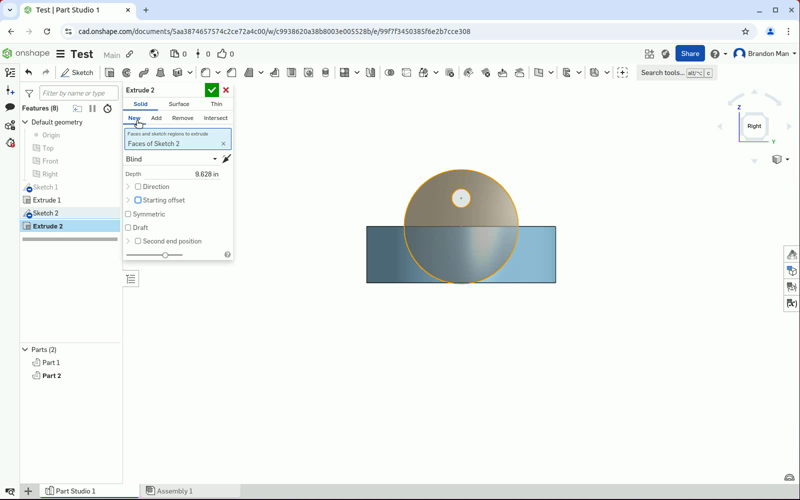
key(tab, 2)
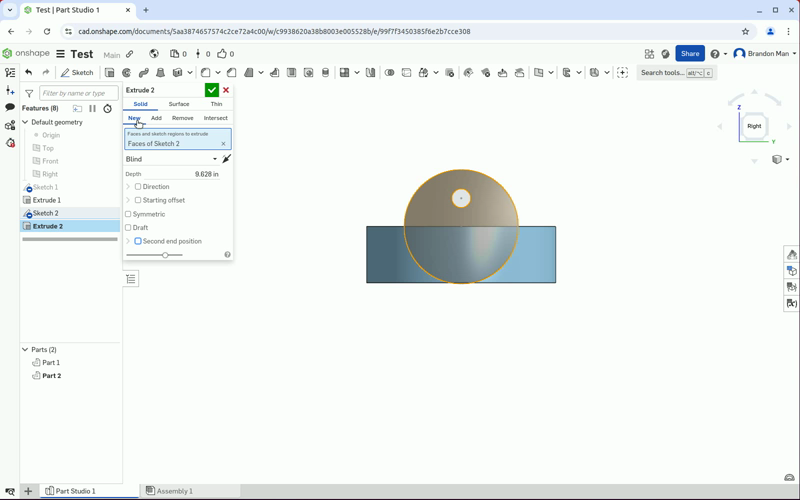
key(space)
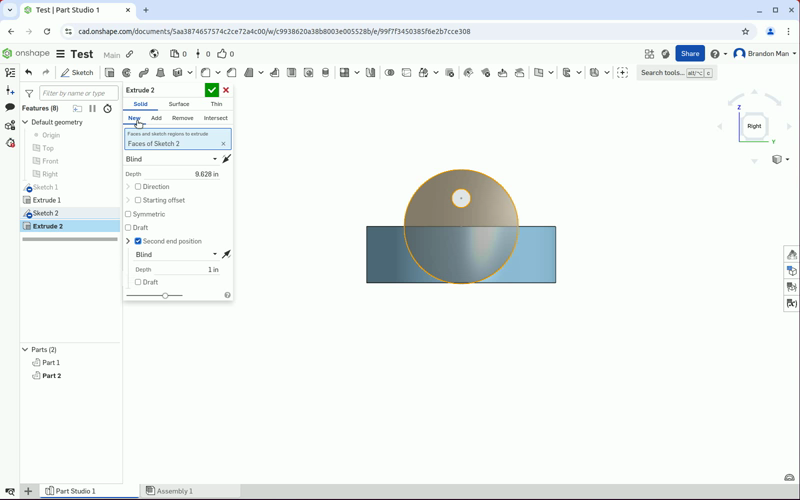
key(tab, 3)
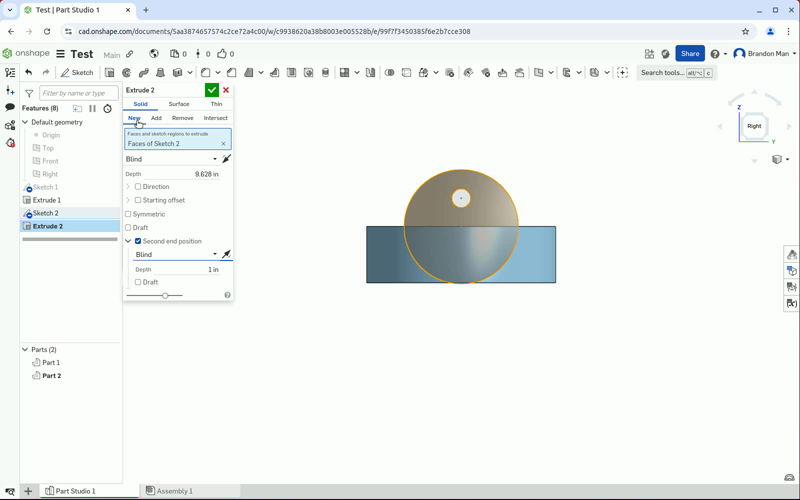
text(9.628)
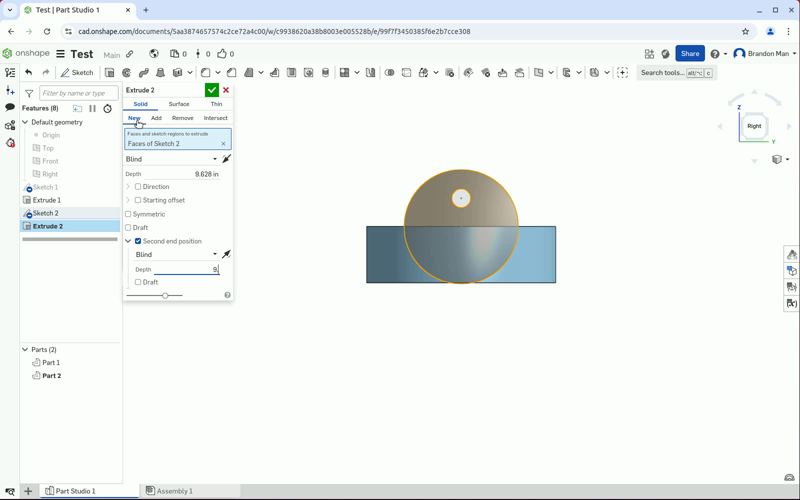
key(enter)
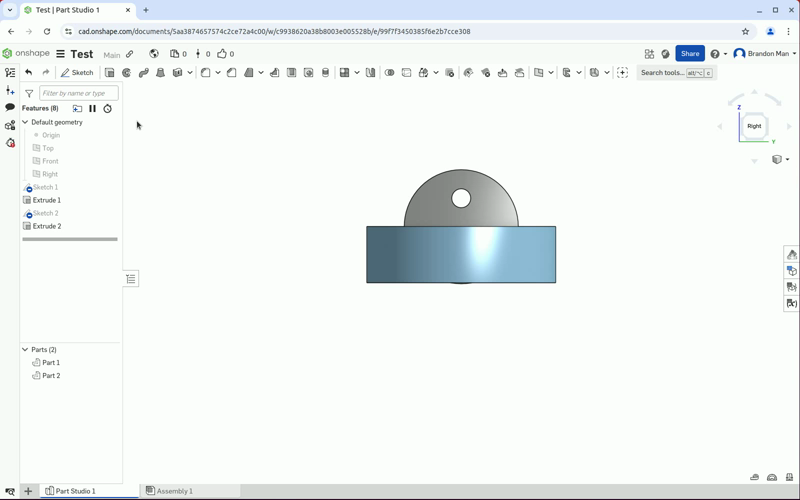
key(shift+h)
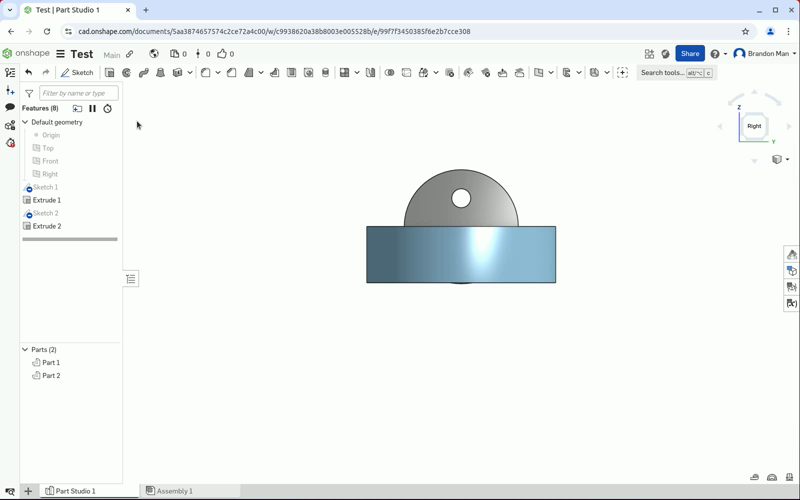
key(shift+h)
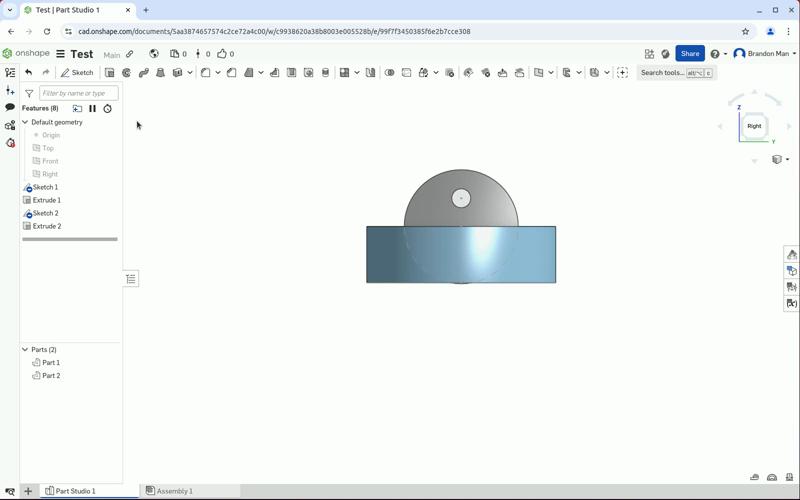
key(shift+7)
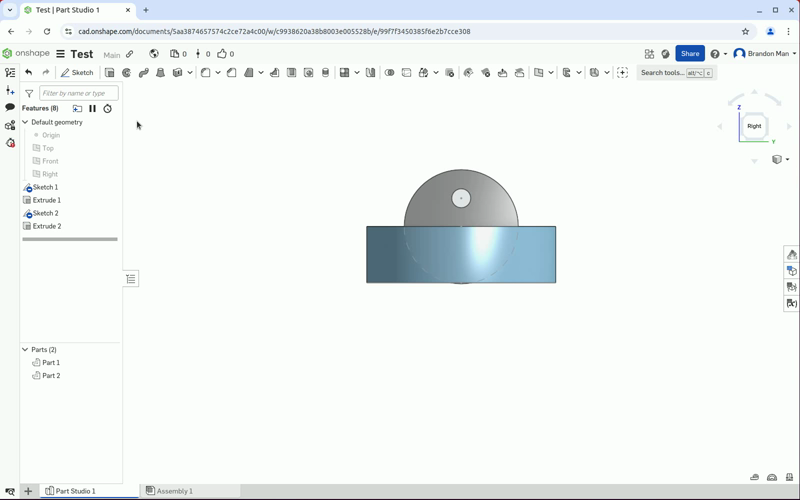
key(right, 2)
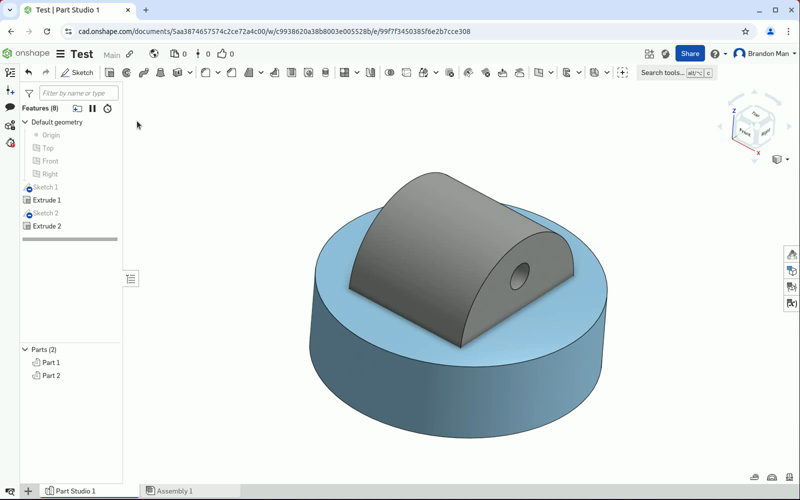
key(down, 2)
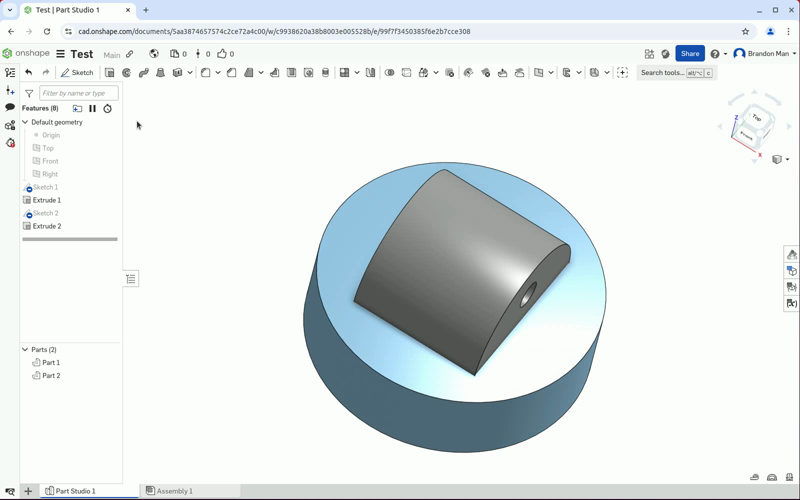
key(up, 2)
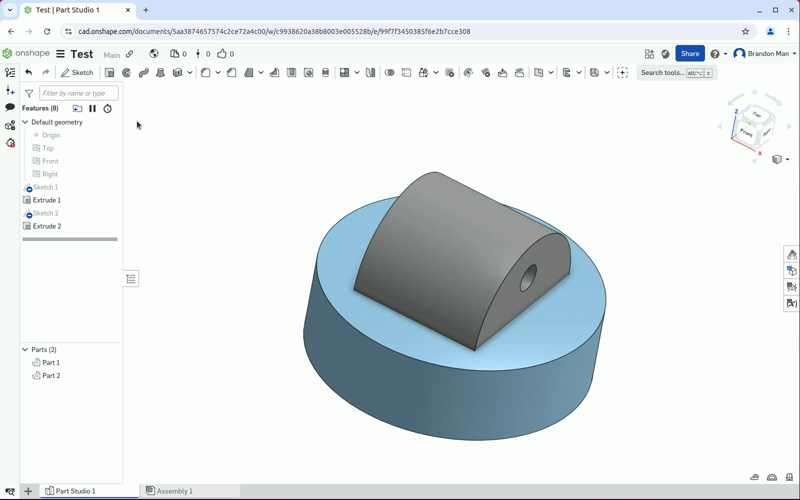
key(left, 2)
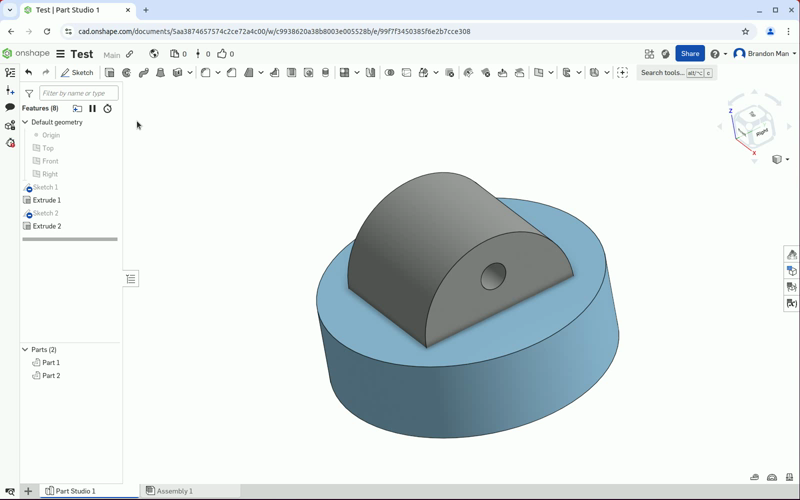
mouse_move(73, 189)
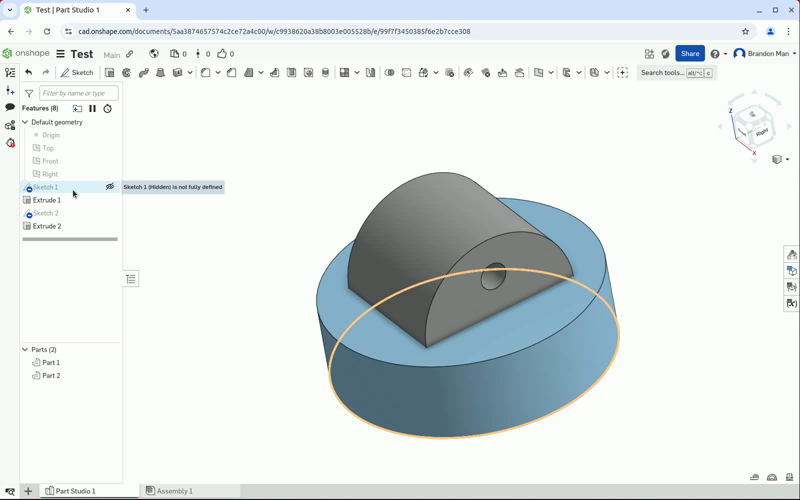
click(73, 189)